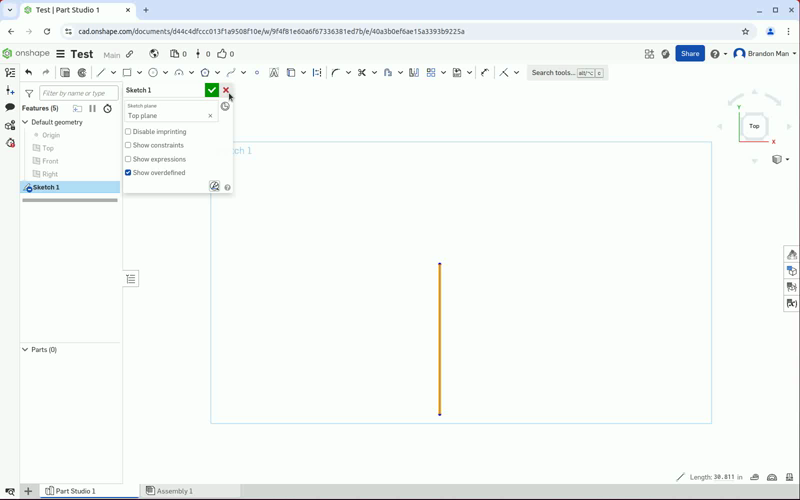
key(shift+h)
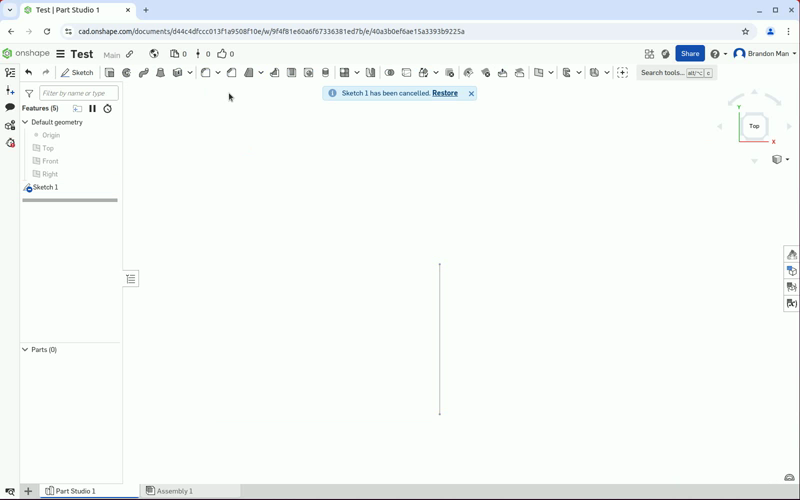
key(shift+s)
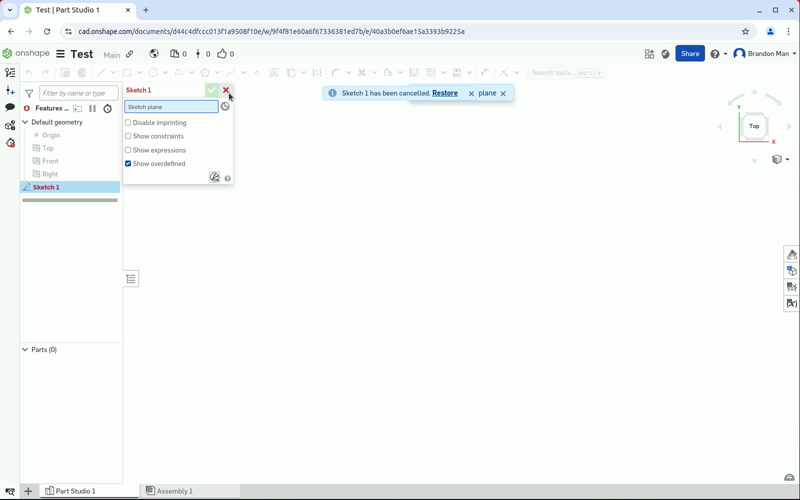
mouse_move(73, 150)
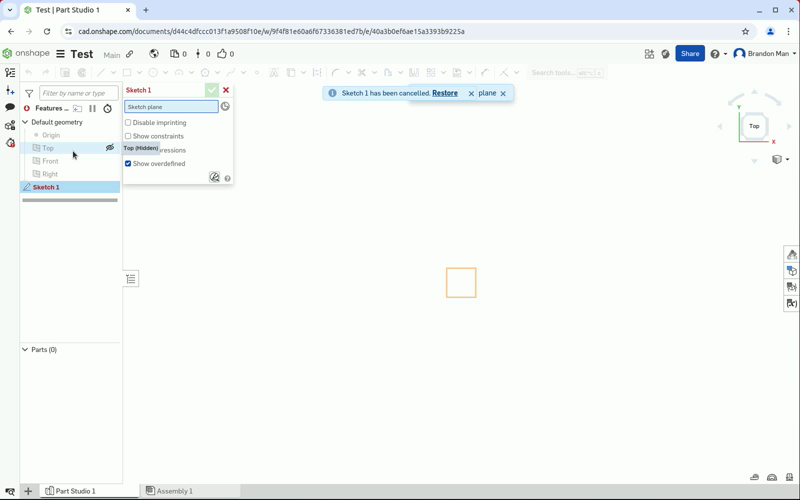
click(73, 150)
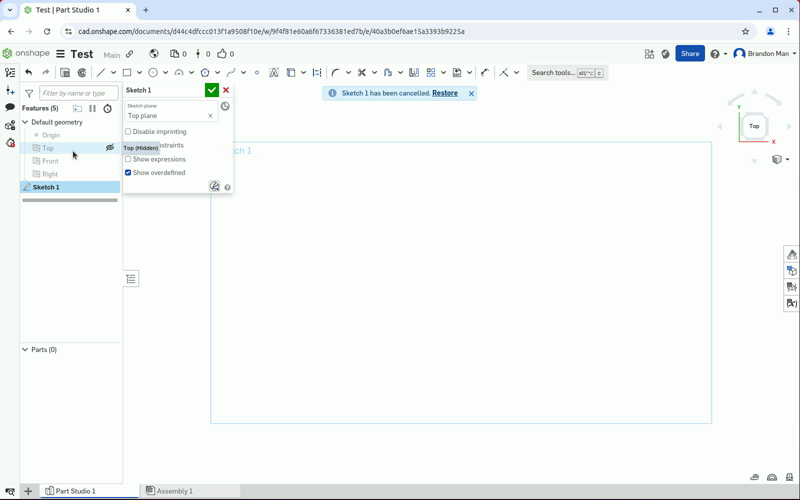
mouse_move(73, 352)
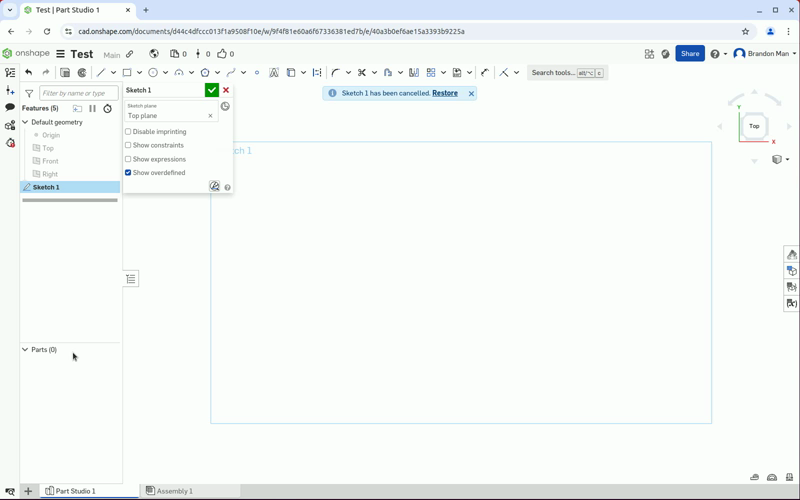
key(y)
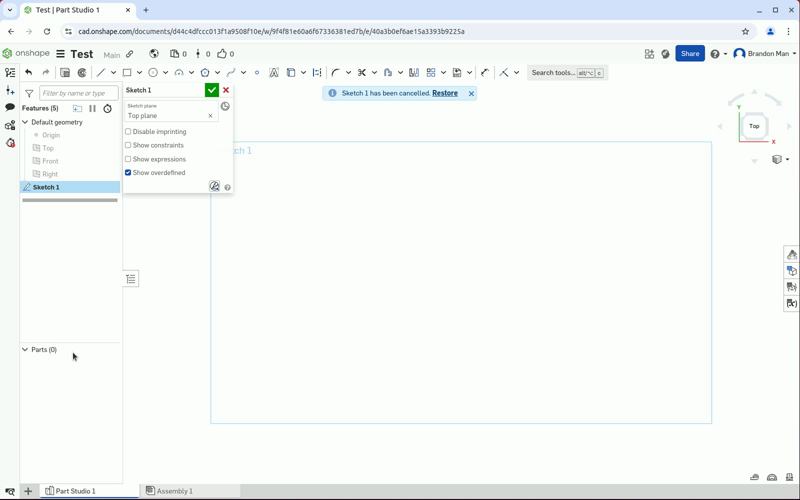
key(l)
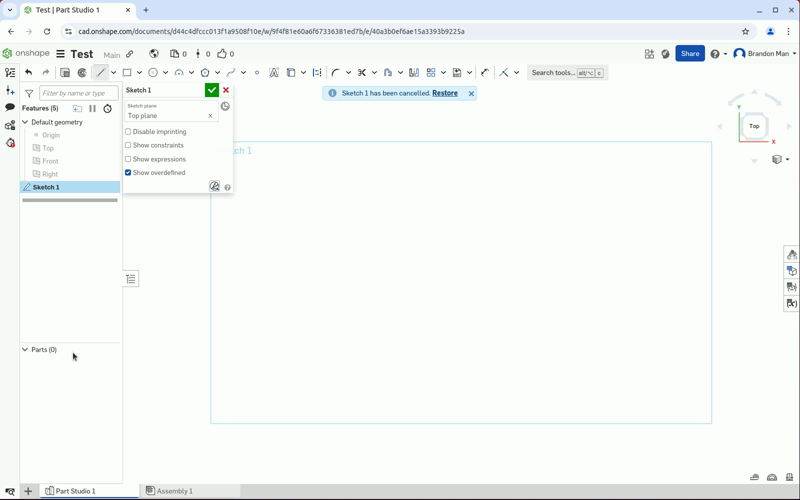
key_down(shift)
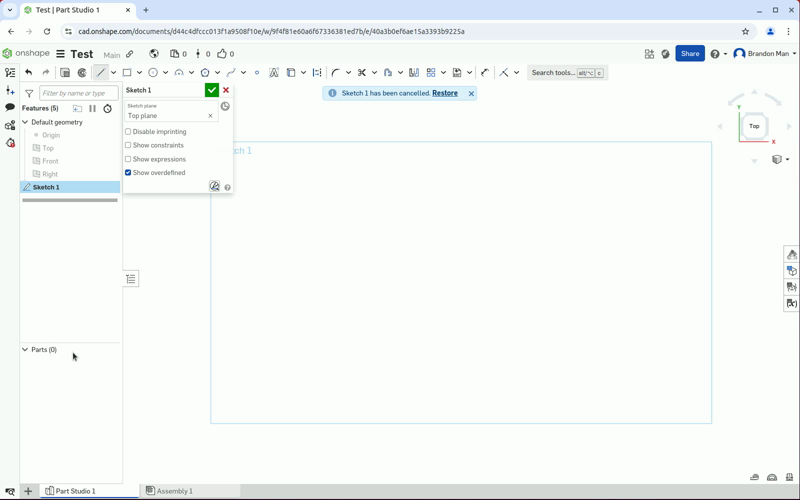
mouse_move(537, 308)
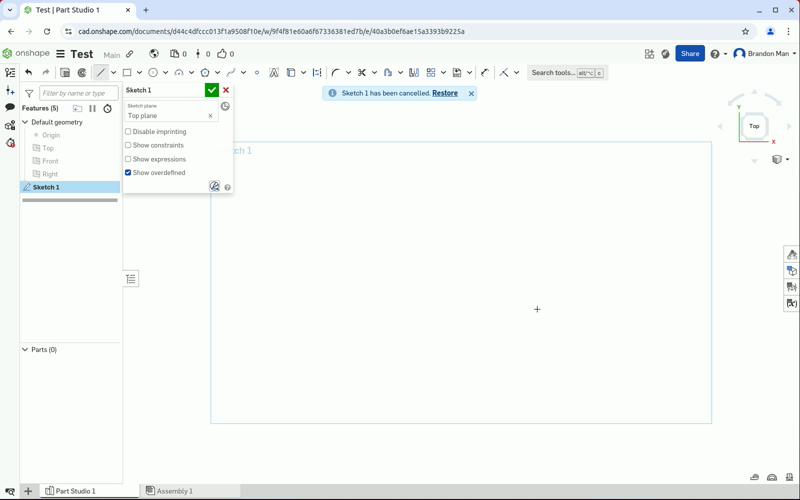
click(537, 308)
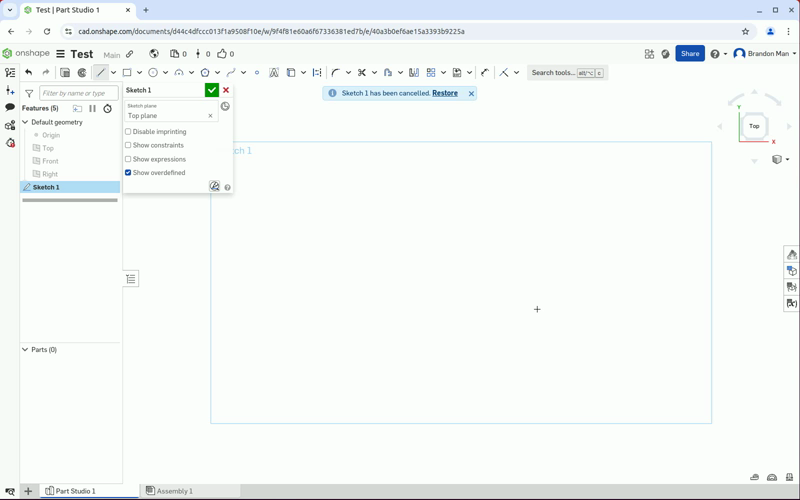
key_up(shift)
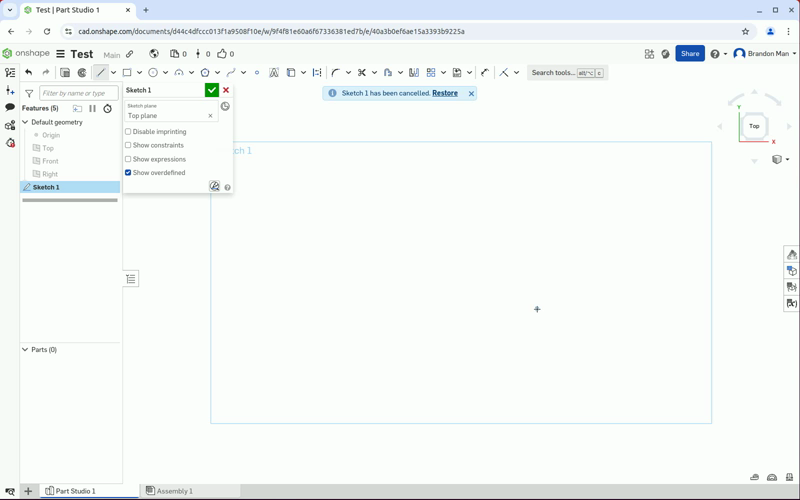
key_down(shift)
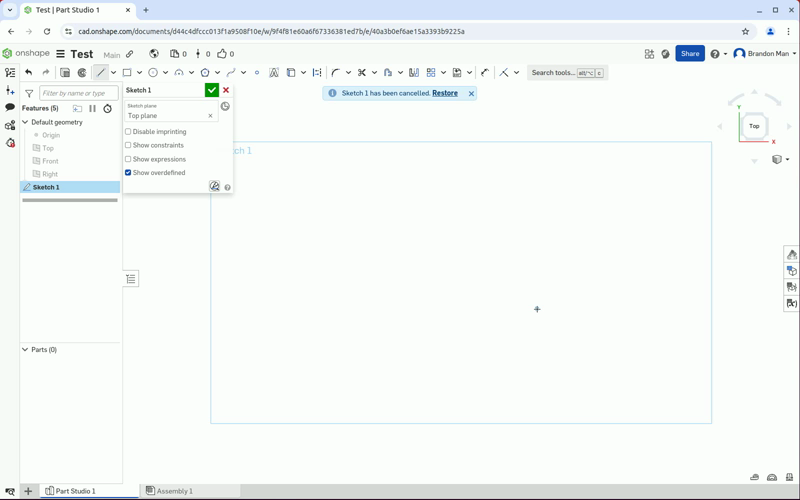
mouse_move(567, 308)
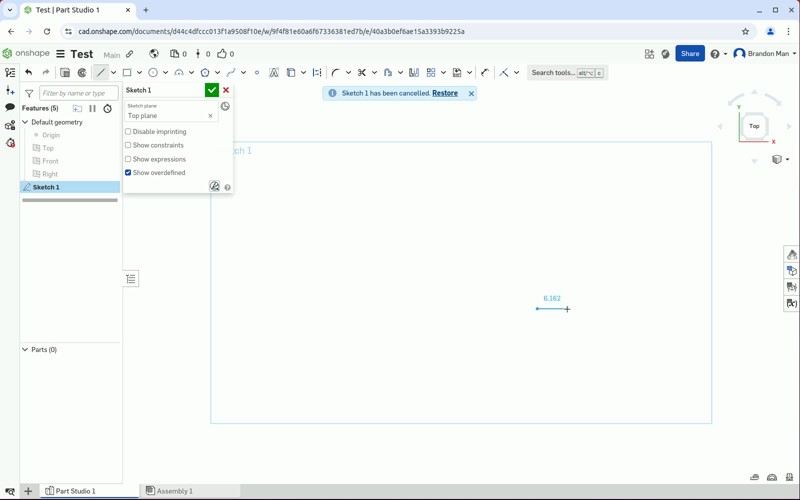
mouse_move(549, 308)
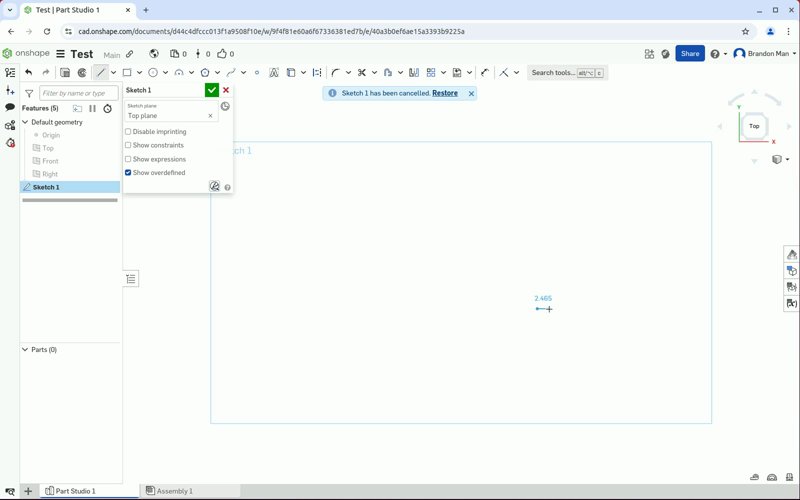
click(549, 308)
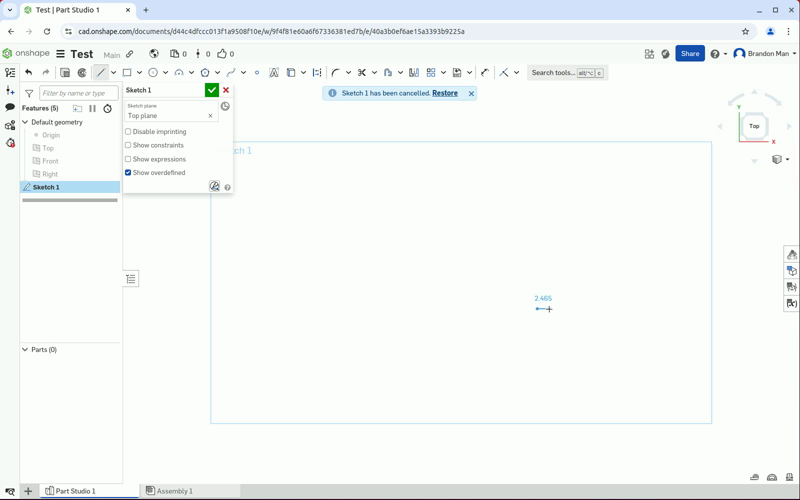
key_up(shift)
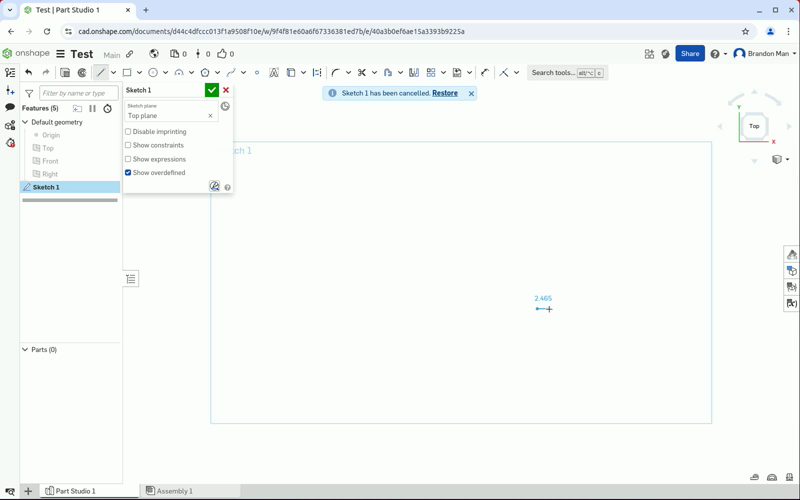
key(esc)
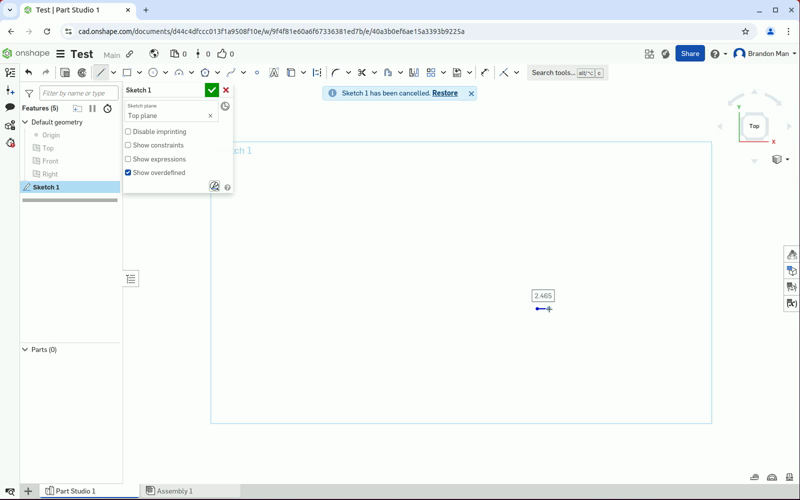
key(a)
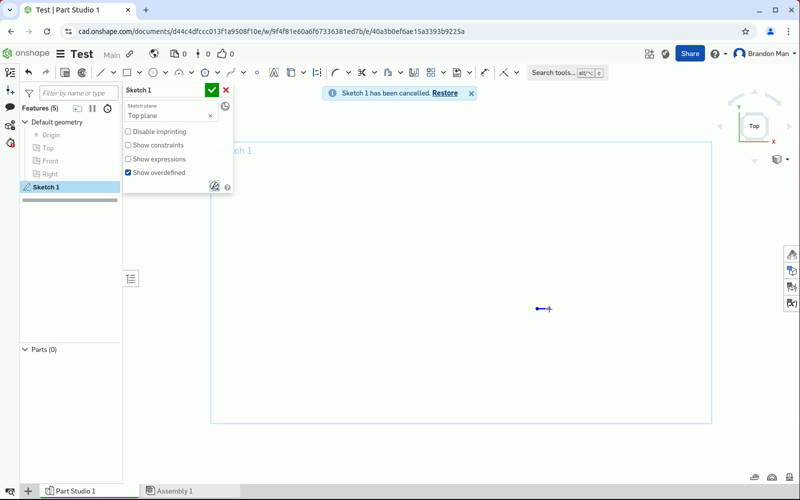
mouse_move(549, 308)
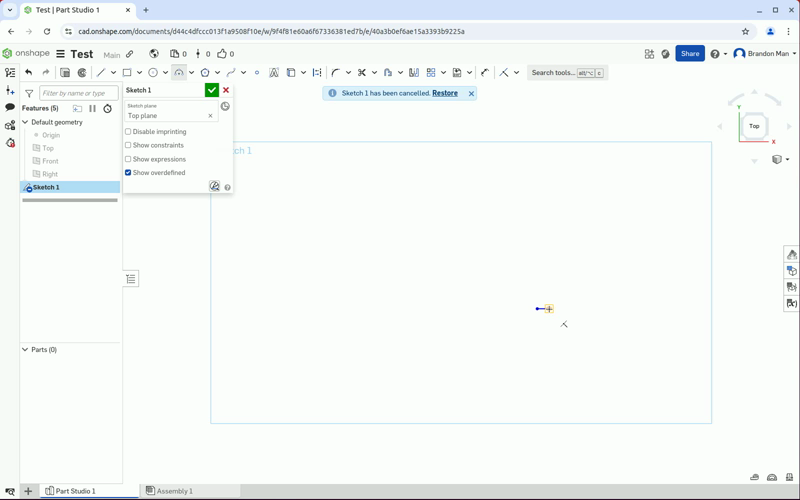
click(549, 308)
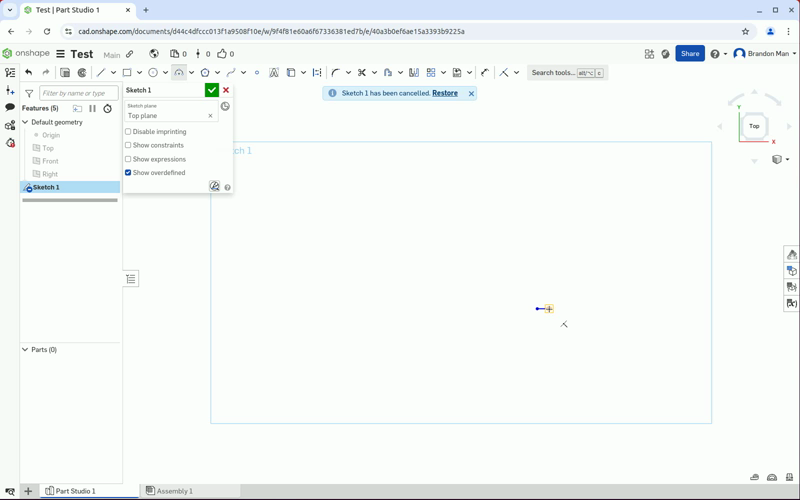
key_down(shift)
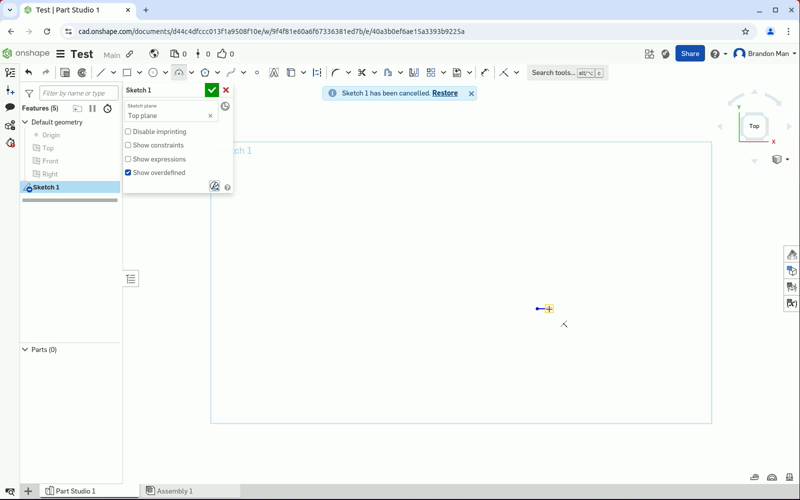
mouse_move(549, 257)
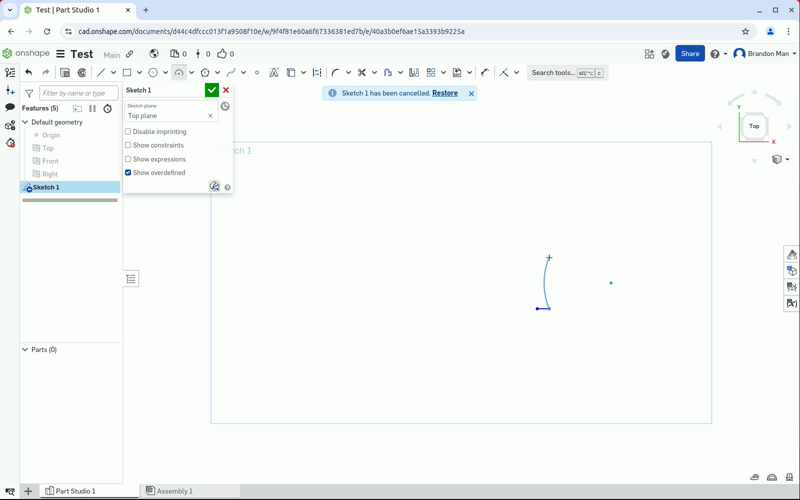
click(549, 257)
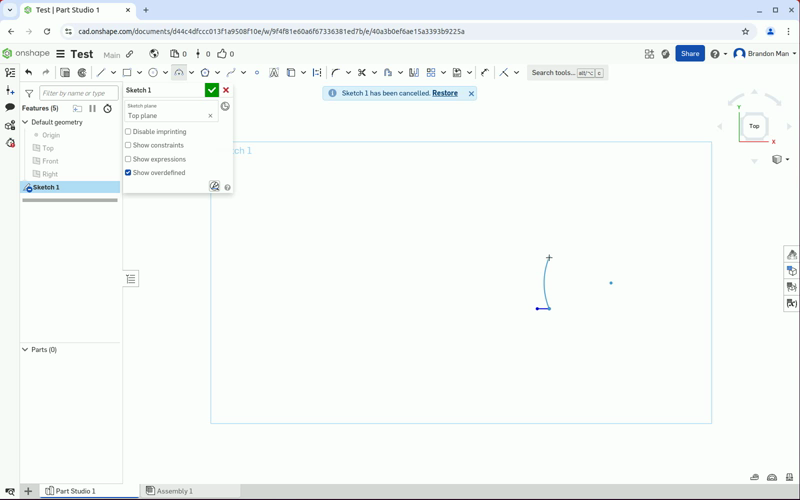
mouse_move(368, 282)
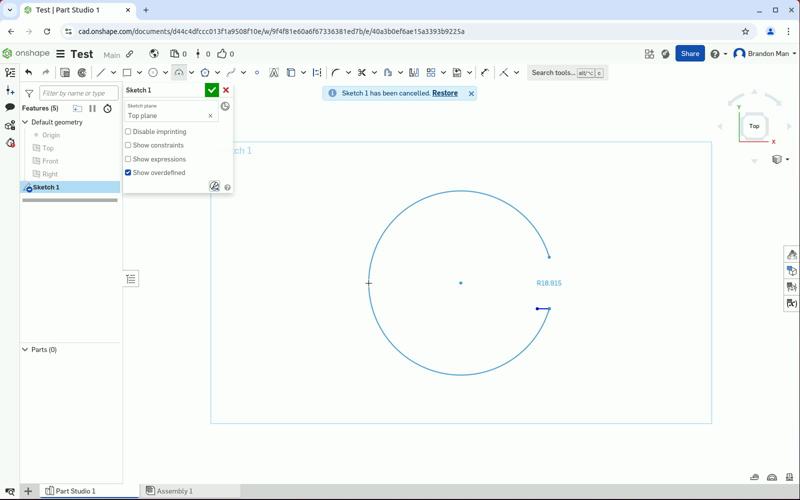
click(368, 282)
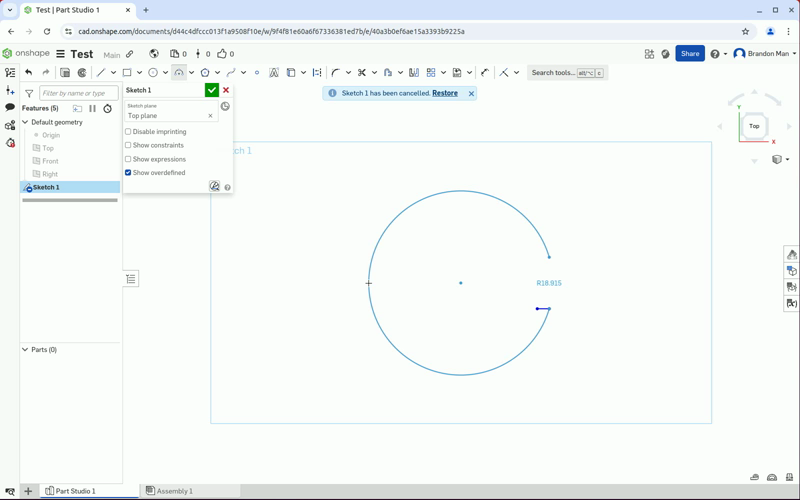
key_up(shift)
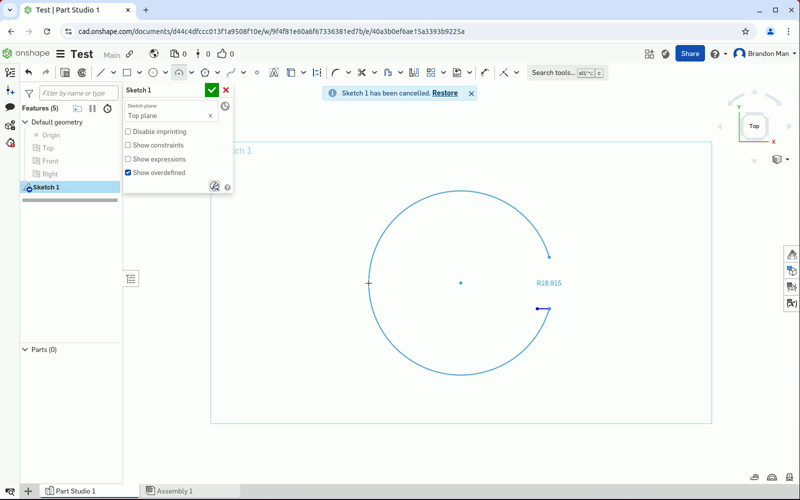
key(esc)
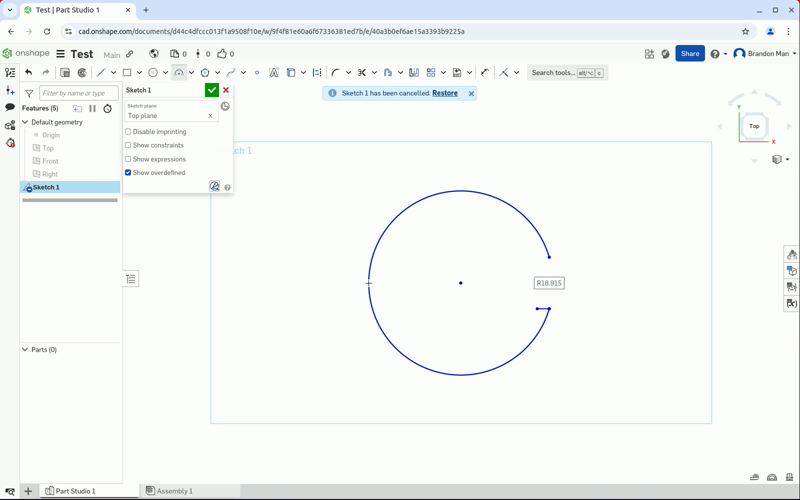
key(l)
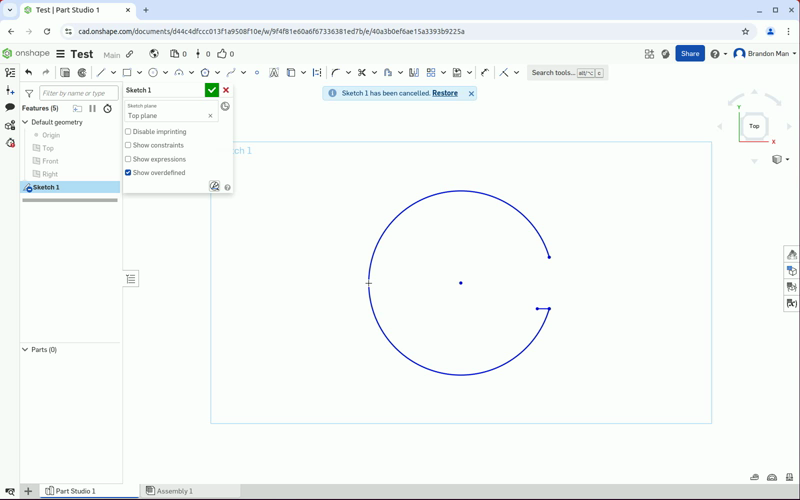
mouse_move(549, 257)
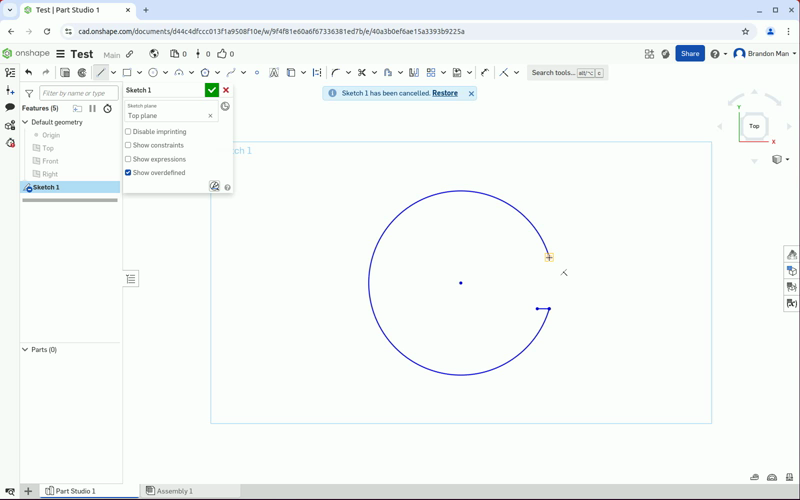
click(549, 257)
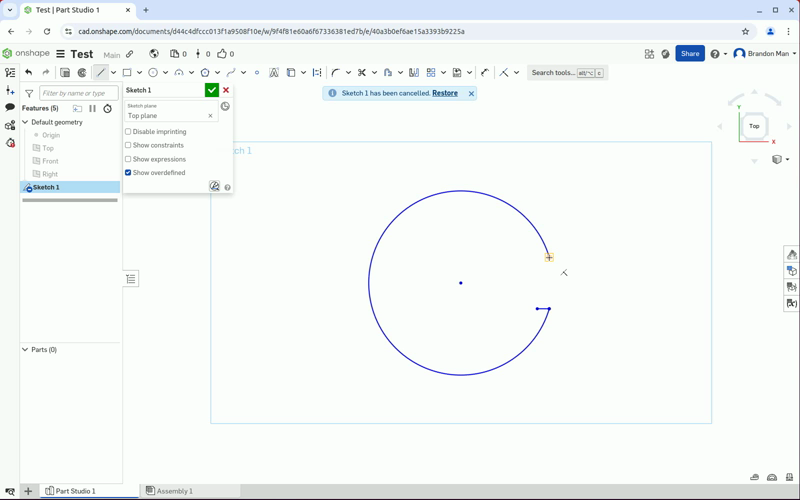
key_down(shift)
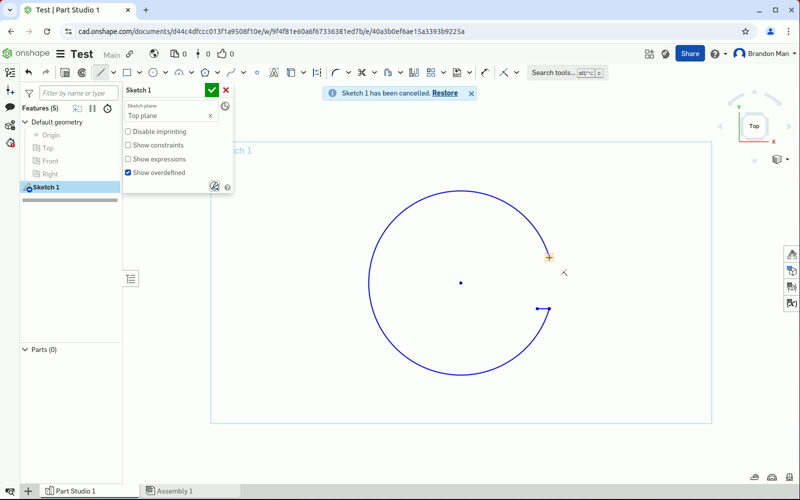
mouse_move(579, 257)
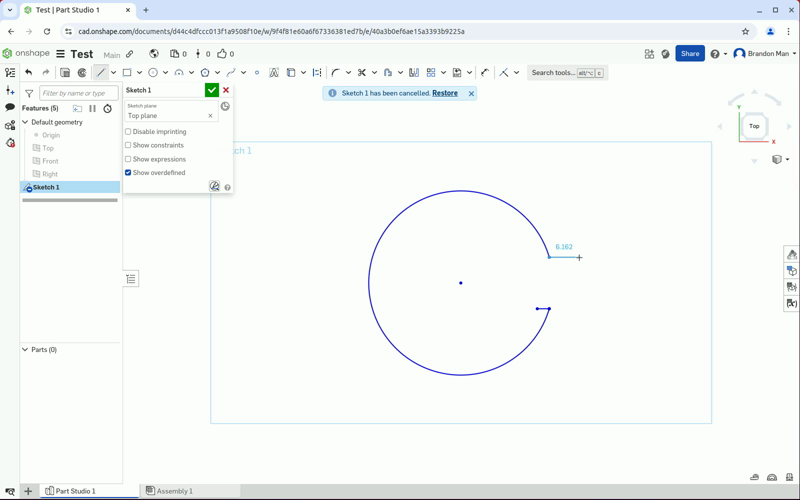
mouse_move(537, 257)
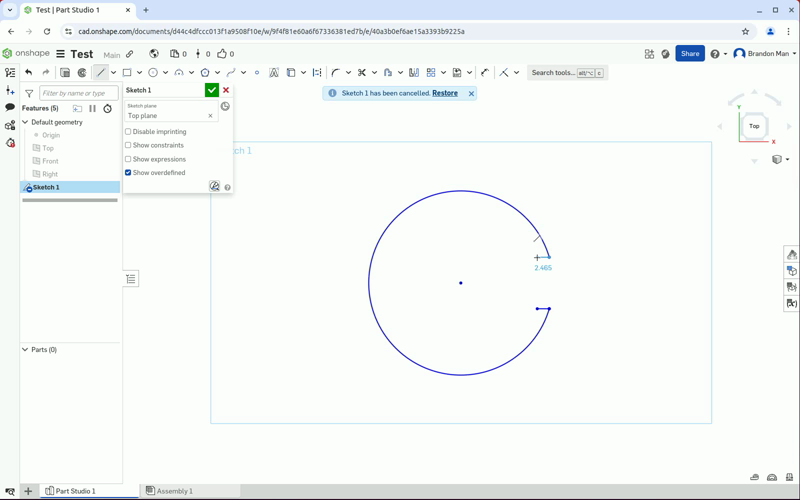
click(537, 257)
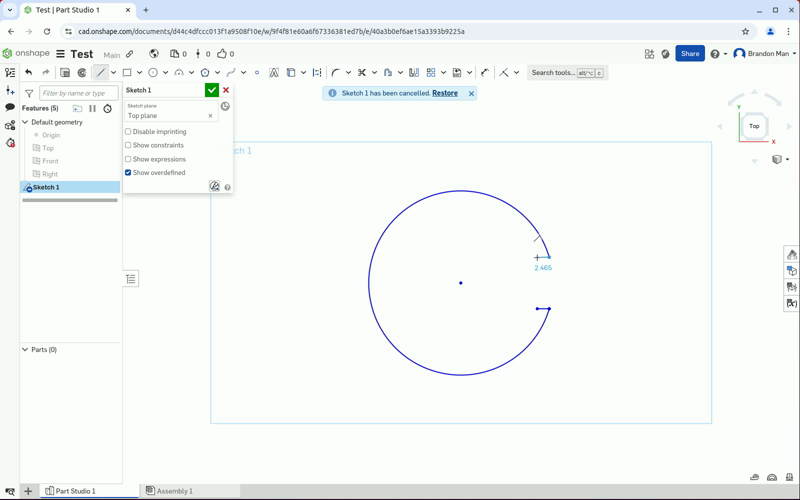
key_up(shift)
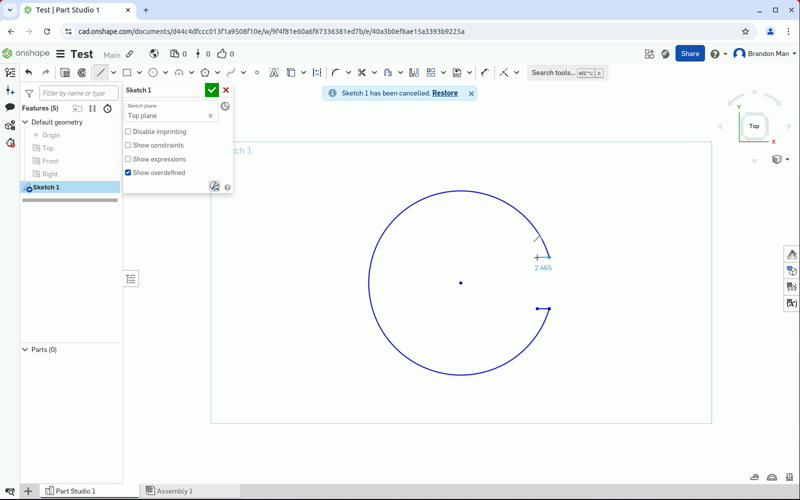
key(esc)
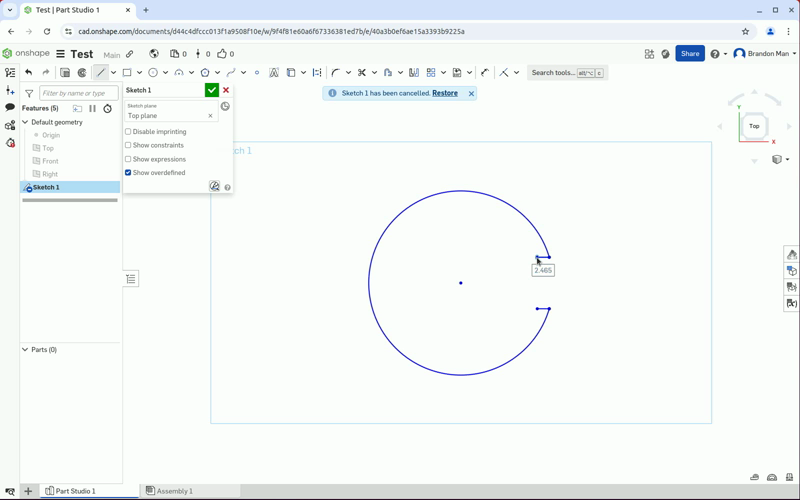
key(a)
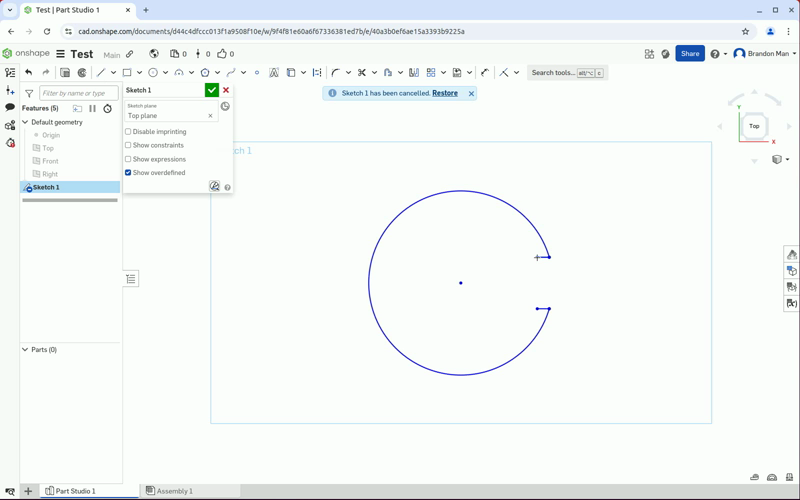
mouse_move(537, 257)
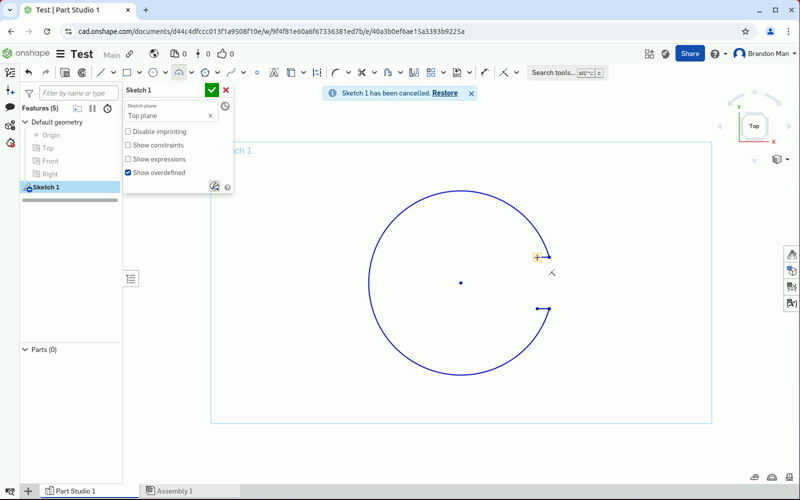
click(537, 257)
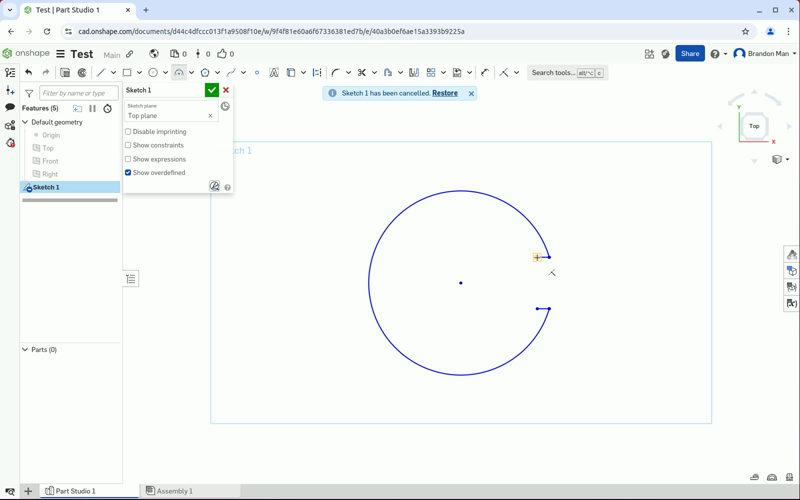
mouse_move(537, 308)
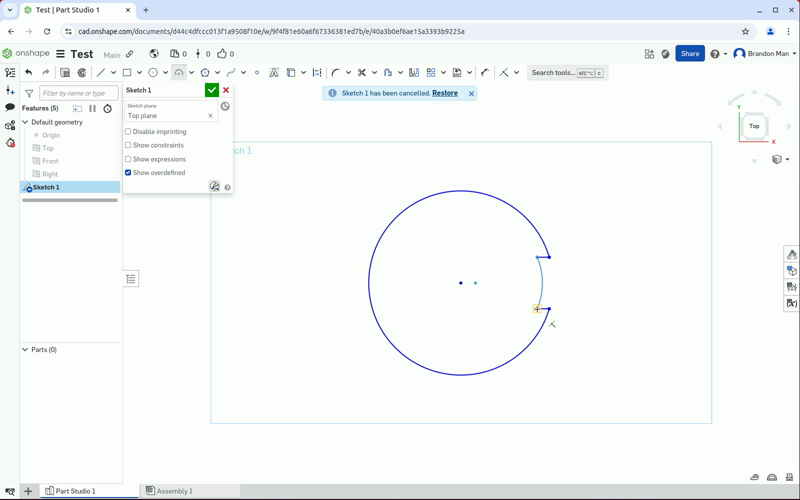
click(537, 308)
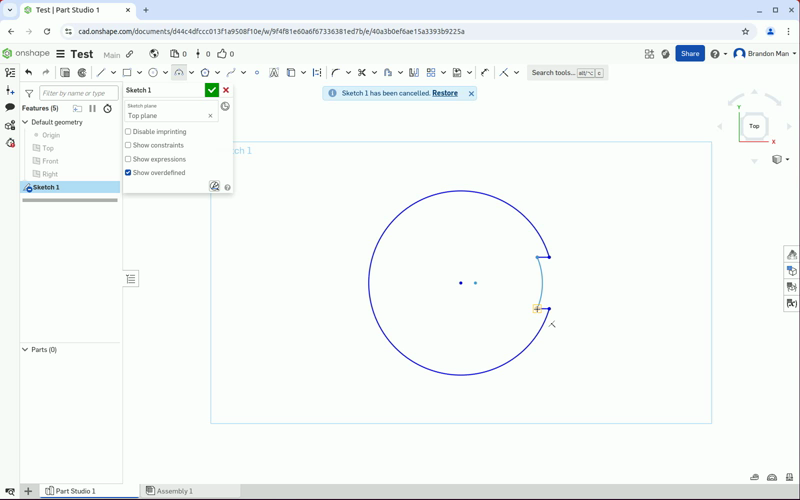
key_down(shift)
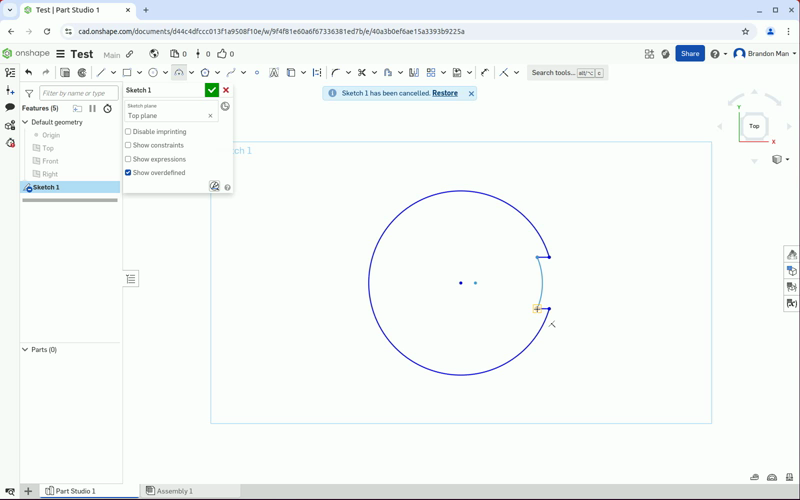
mouse_move(377, 282)
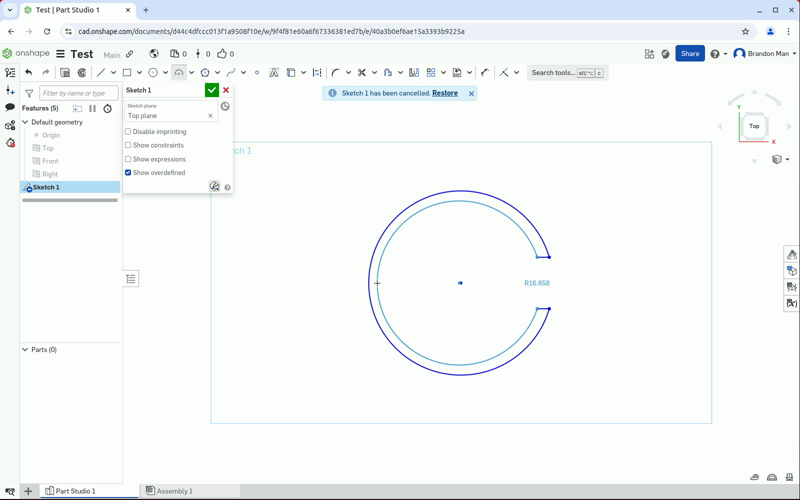
click(377, 282)
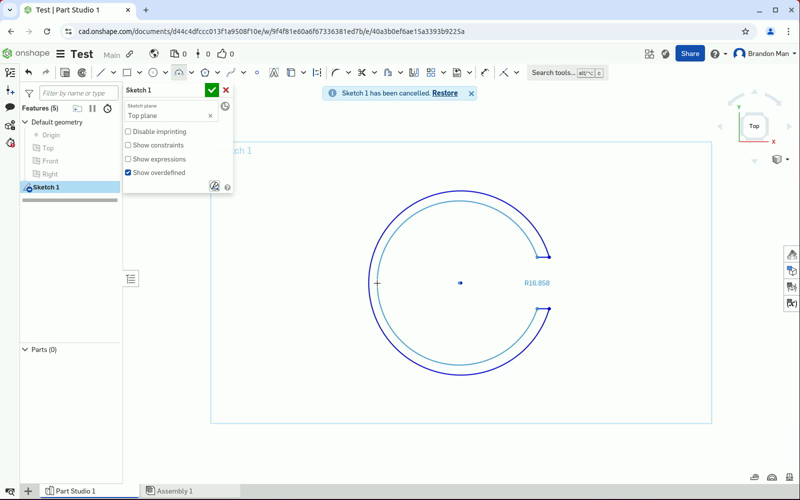
key_up(shift)
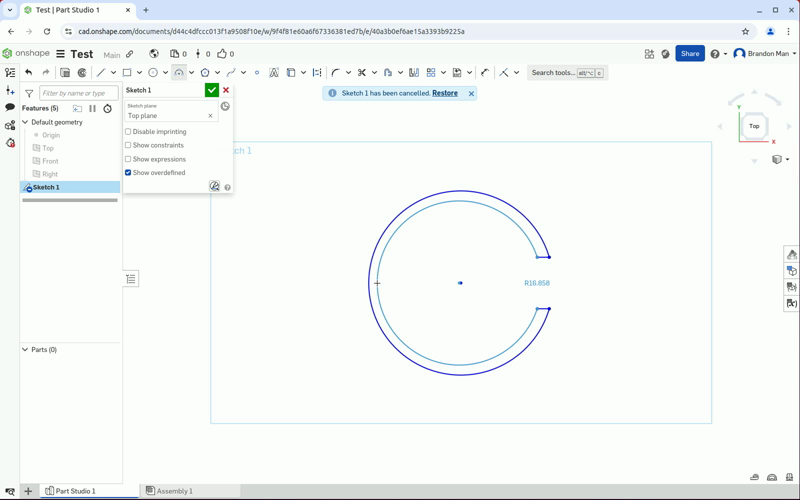
key(esc)
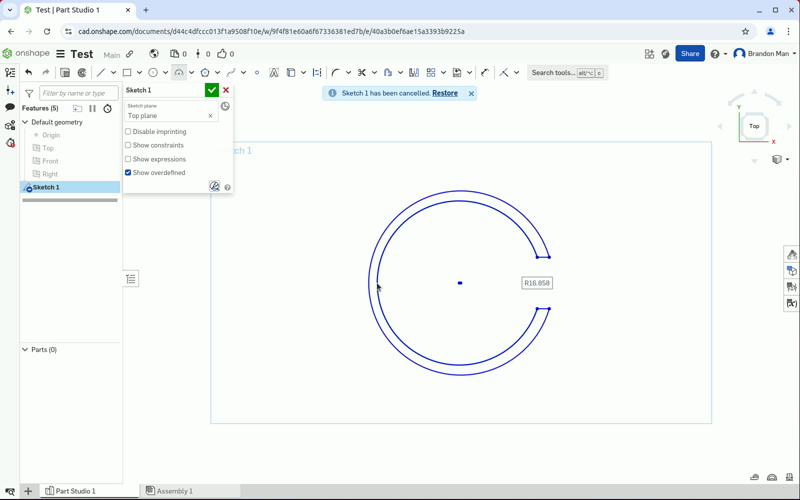
mouse_move(499, 357)
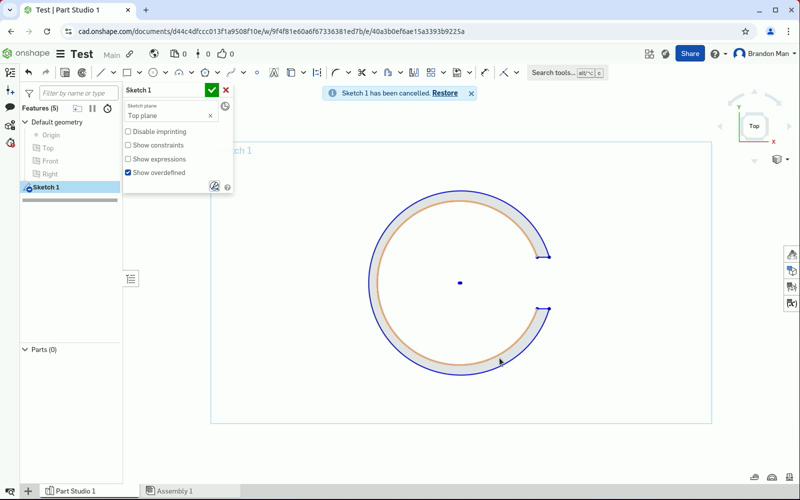
click(499, 357)
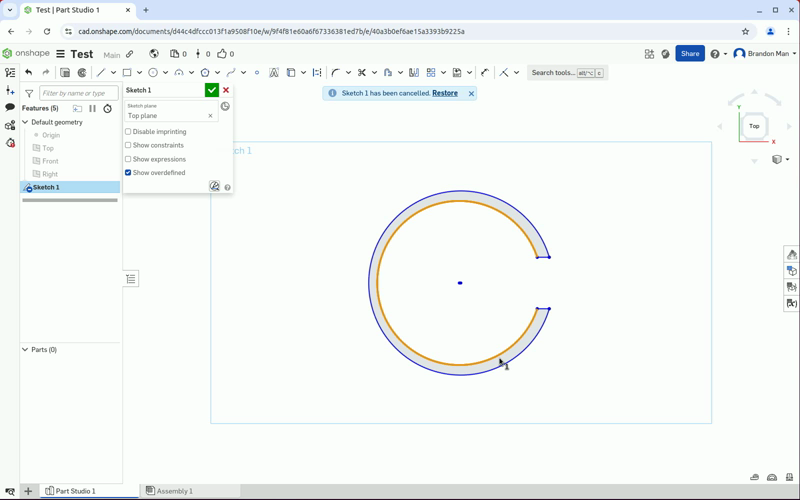
mouse_move(73, 352)
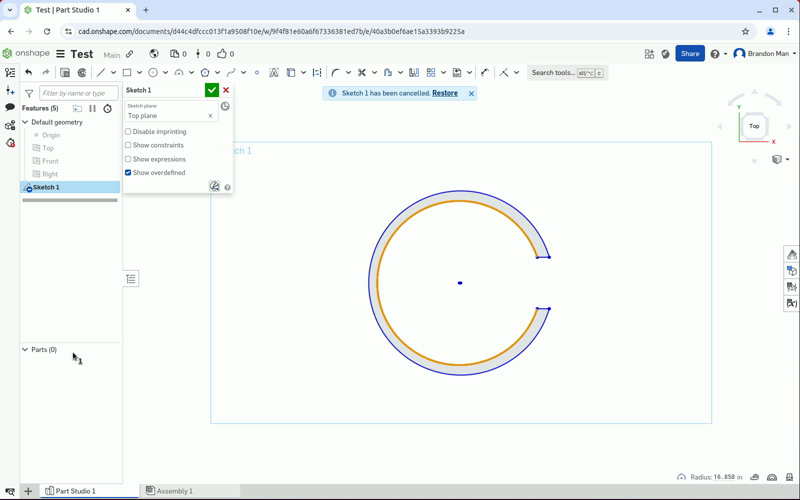
key(shift+y)
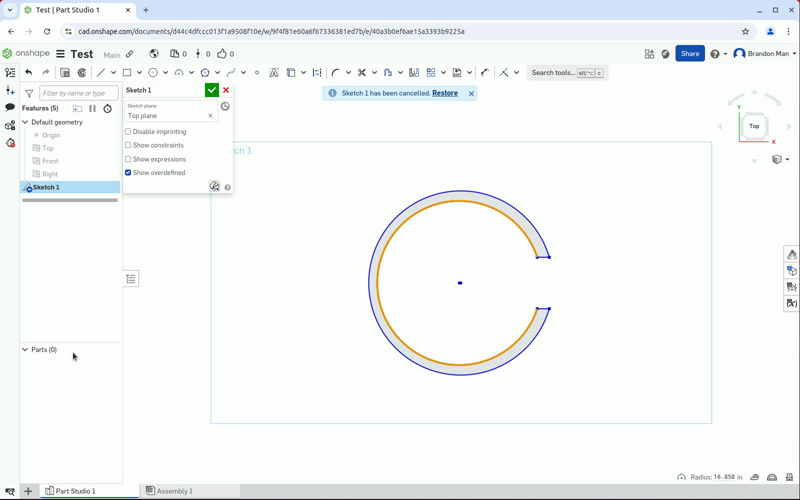
key(shift+e)
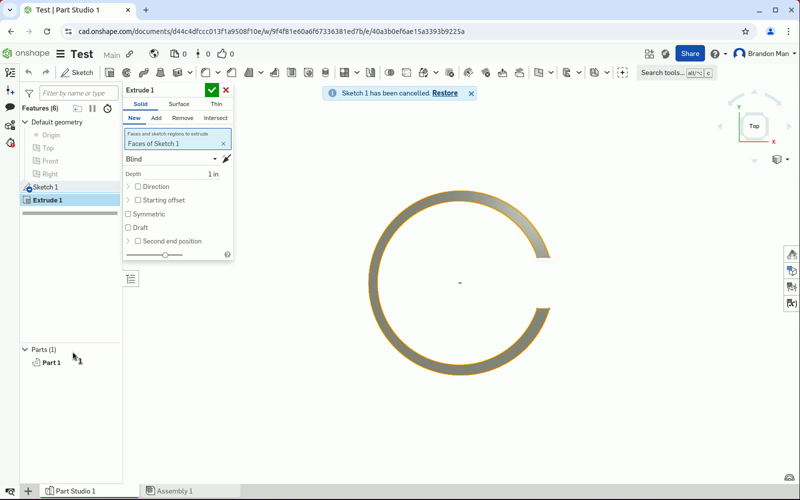
mouse_move(143, 106)
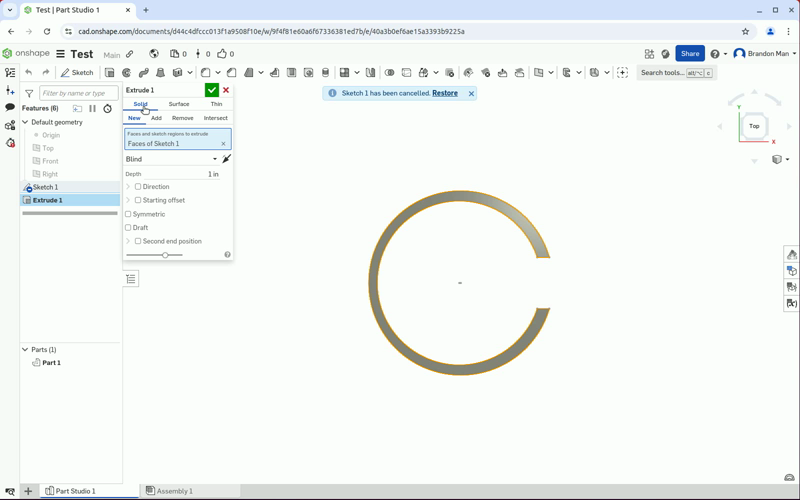
click(143, 106)
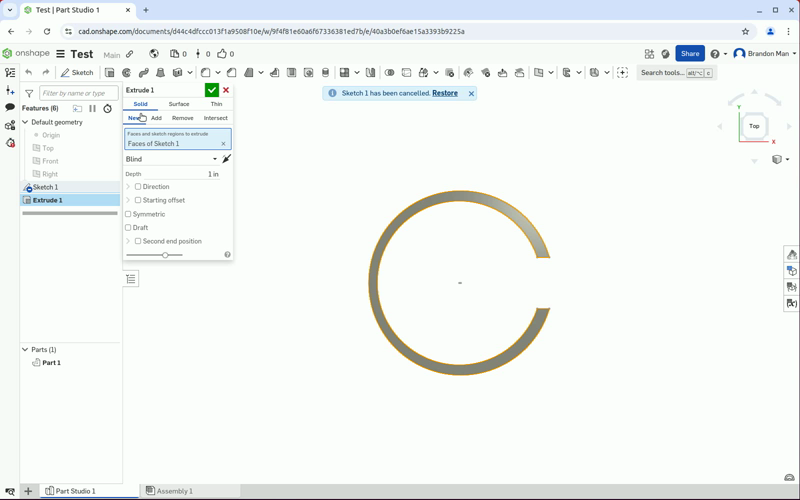
mouse_move(137, 120)
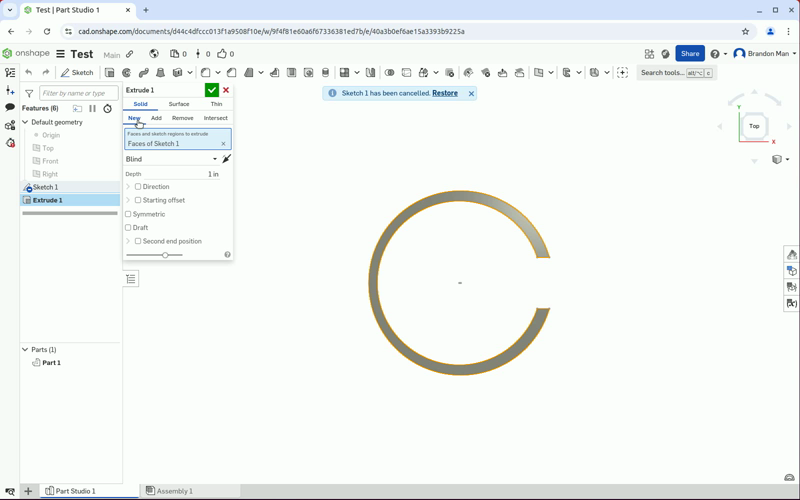
click(137, 120)
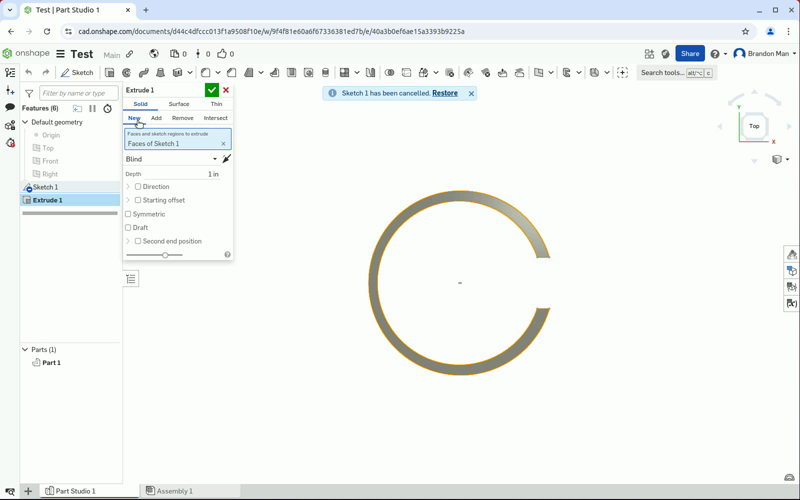
key(tab, 4)
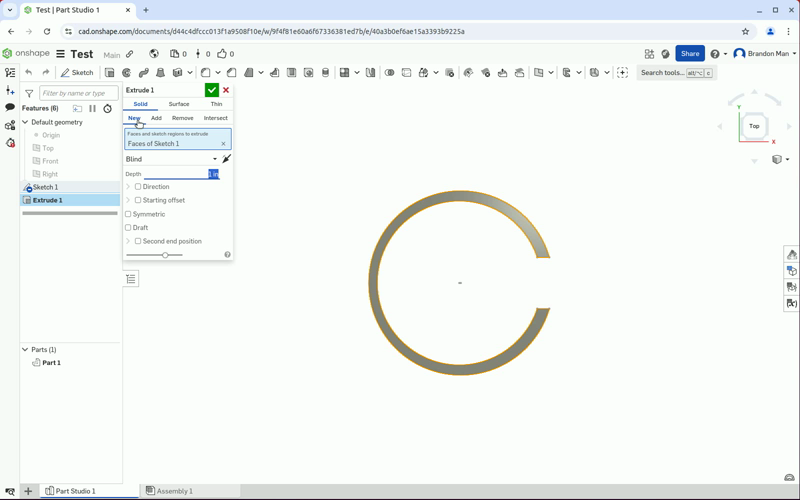
text(12.758)
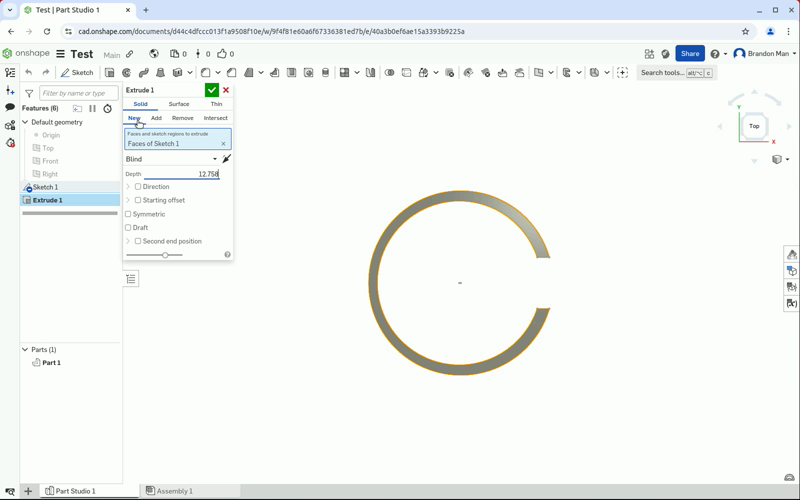
key(enter)
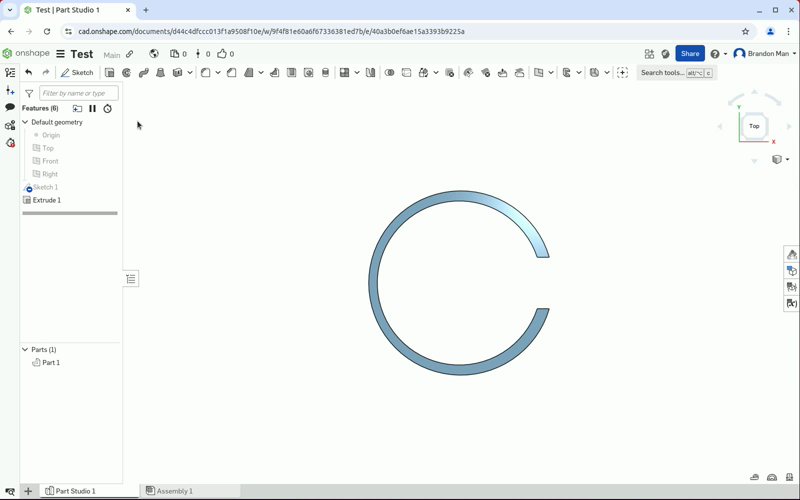
key(shift+h)
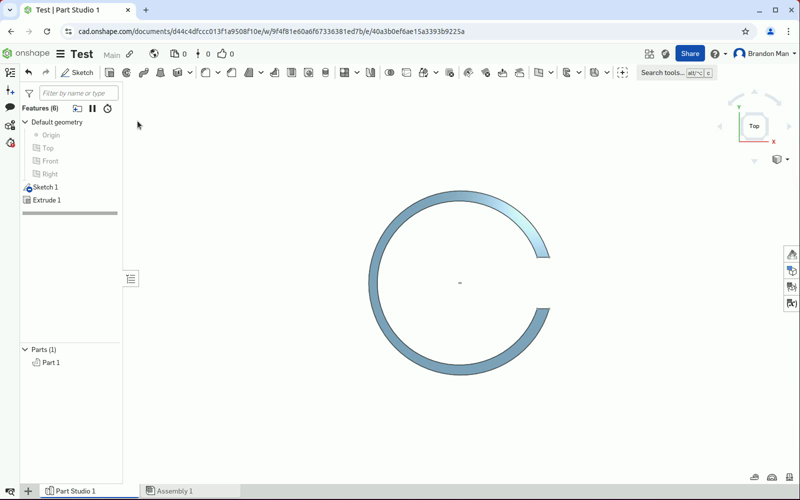
key(shift+h)
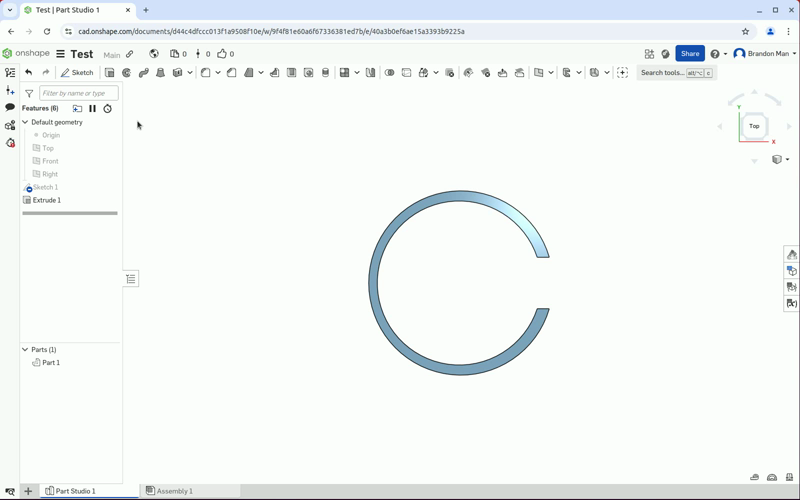
mouse_move(73, 189)
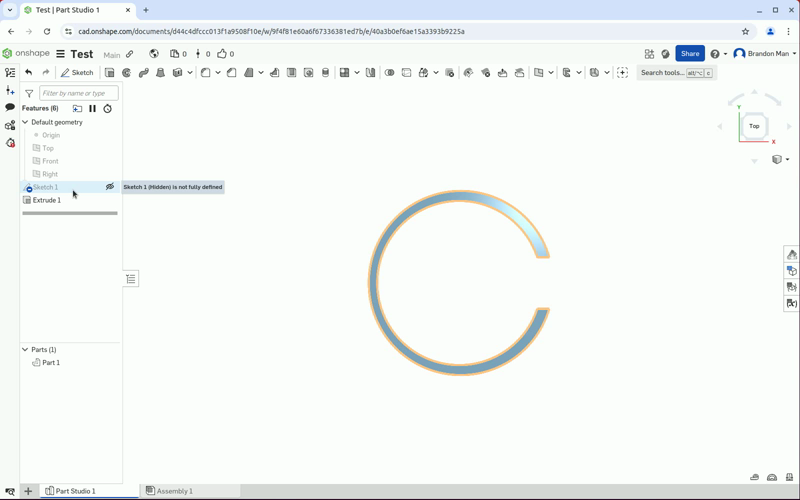
click(73, 189)
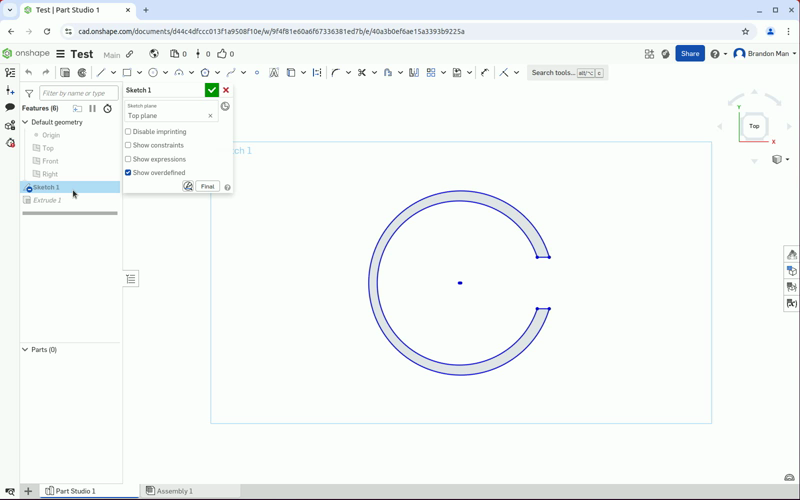
mouse_move(229, 92)
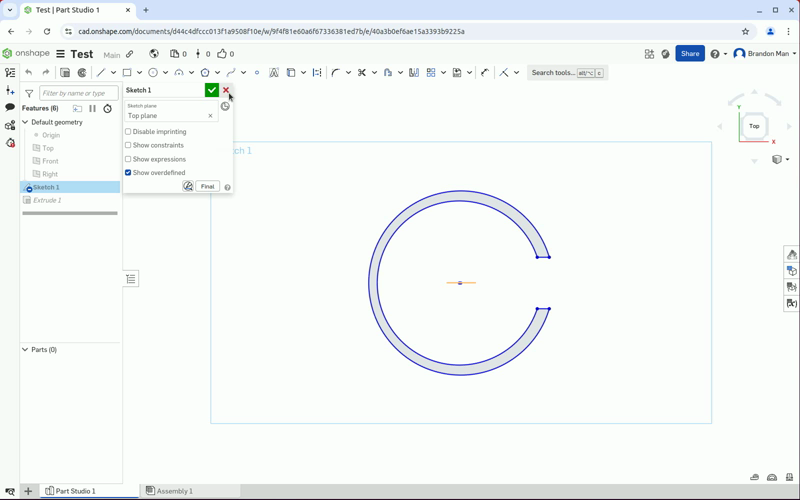
click(229, 92)
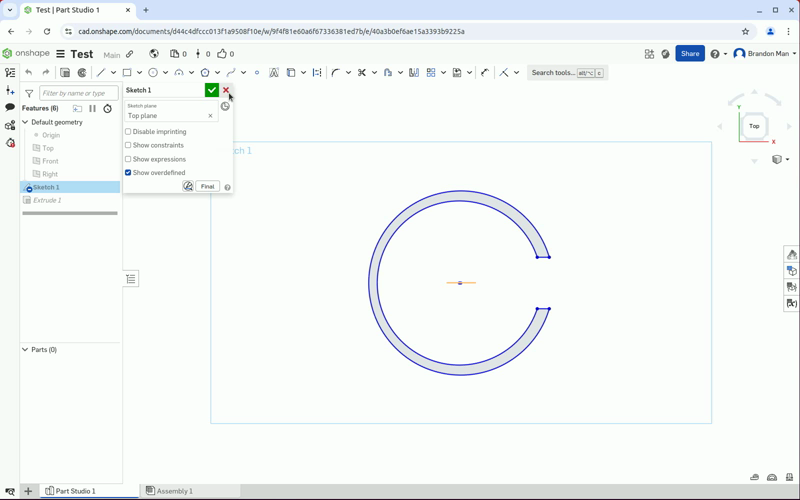
key(shift+s)
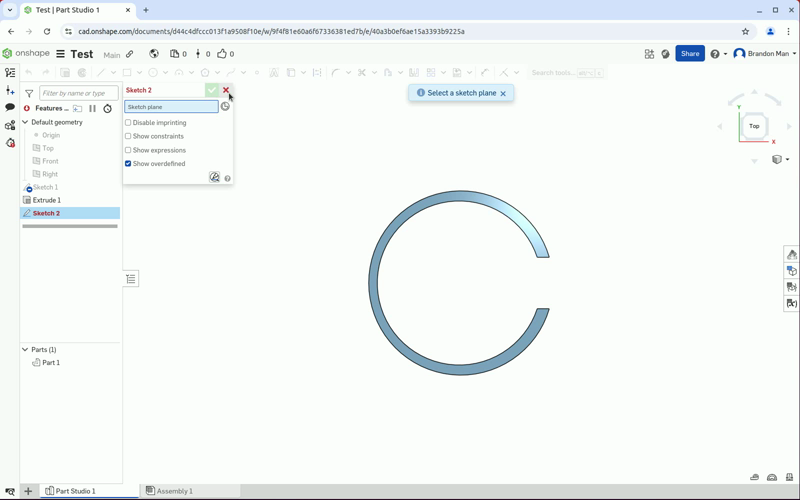
mouse_move(73, 150)
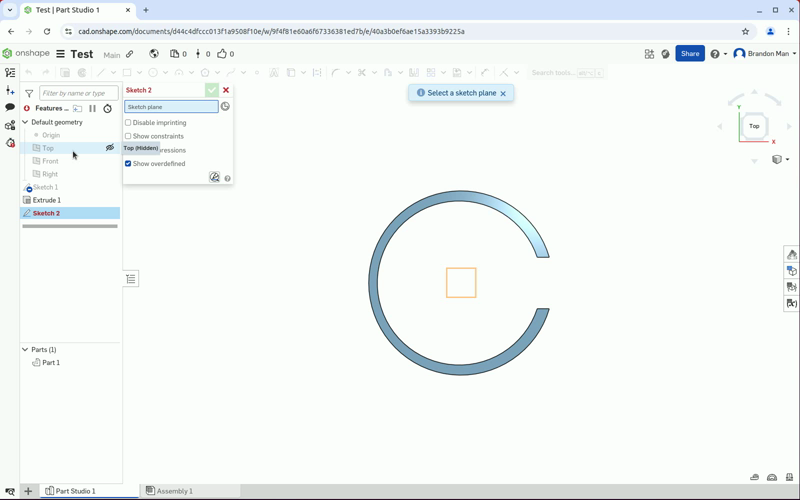
click(73, 150)
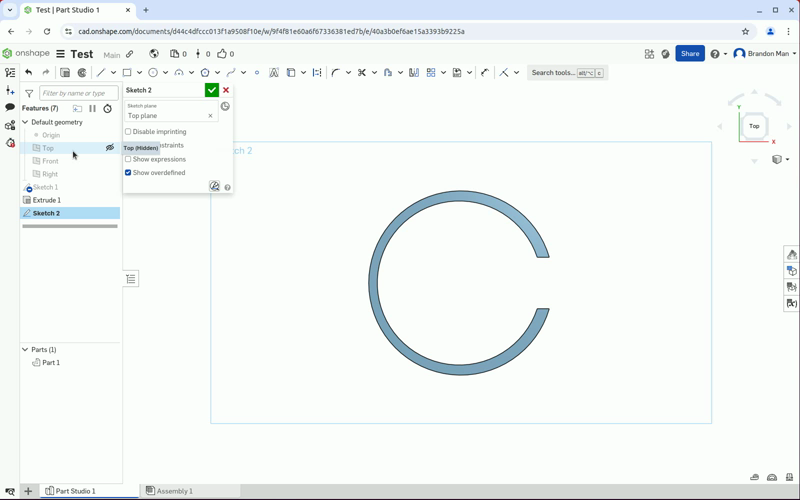
mouse_move(73, 352)
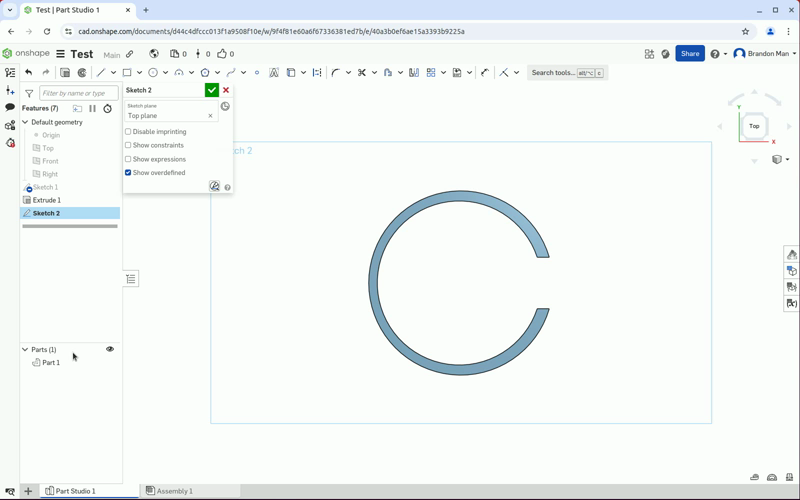
key(y)
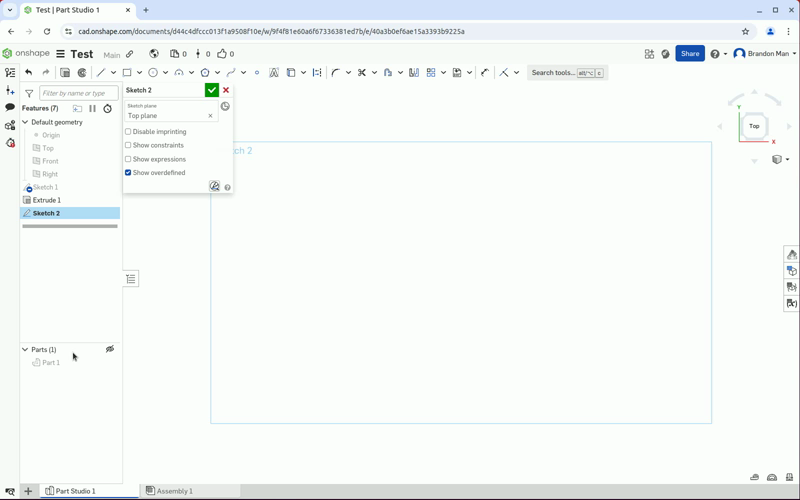
key(a)
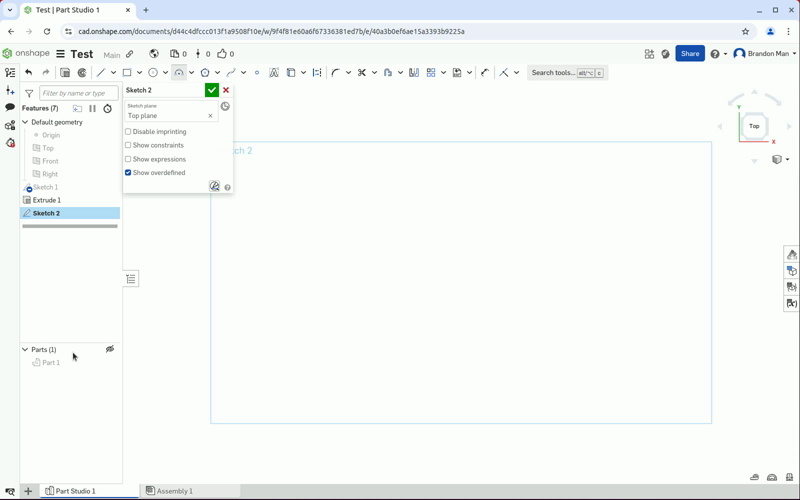
key_down(shift)
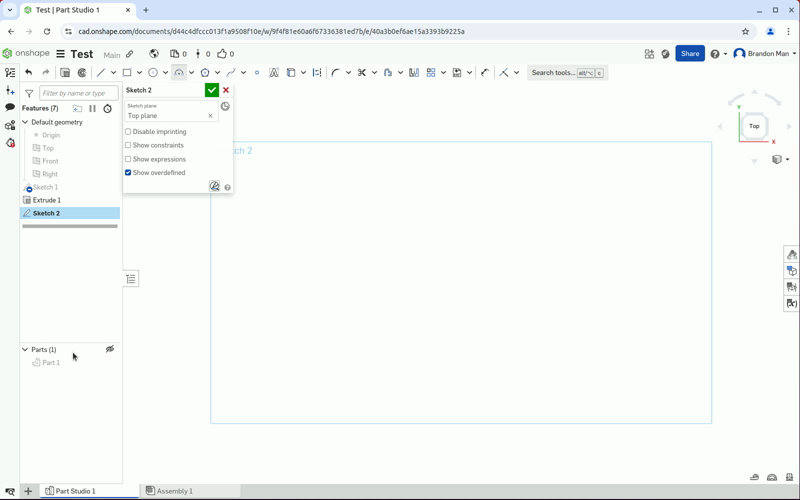
mouse_move(515, 257)
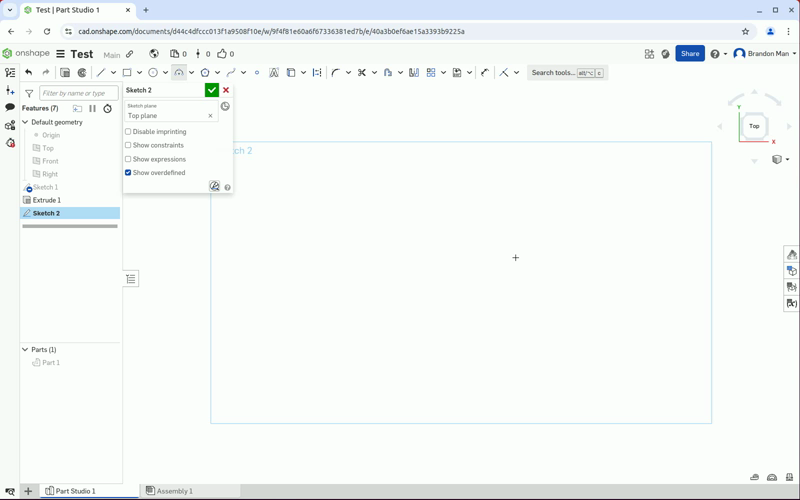
click(515, 257)
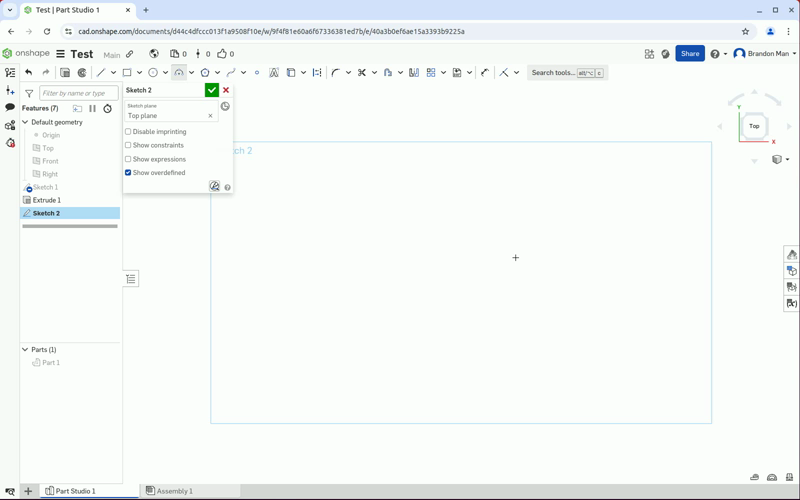
key_up(shift)
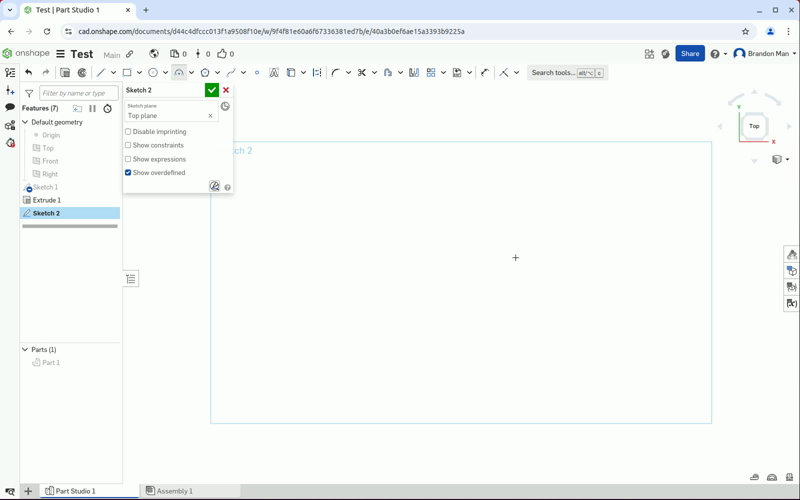
key_down(shift)
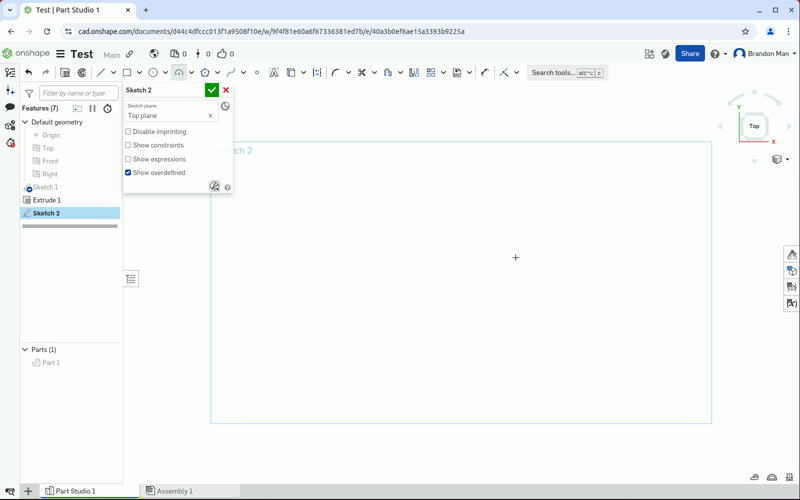
mouse_move(522, 308)
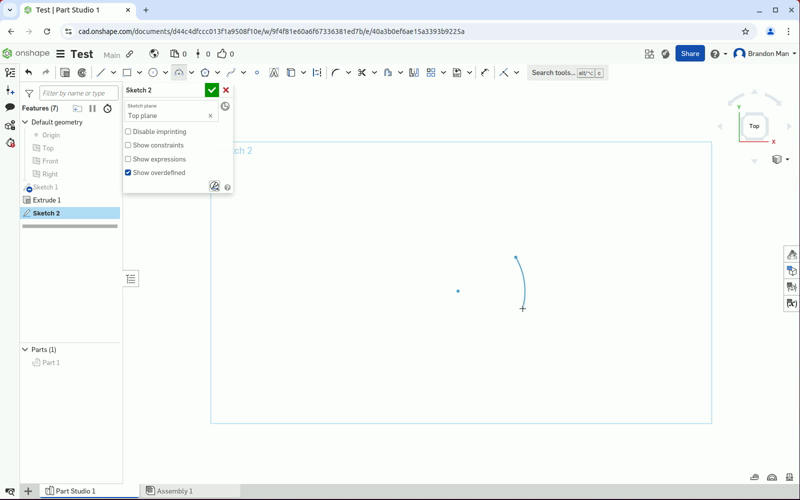
click(522, 308)
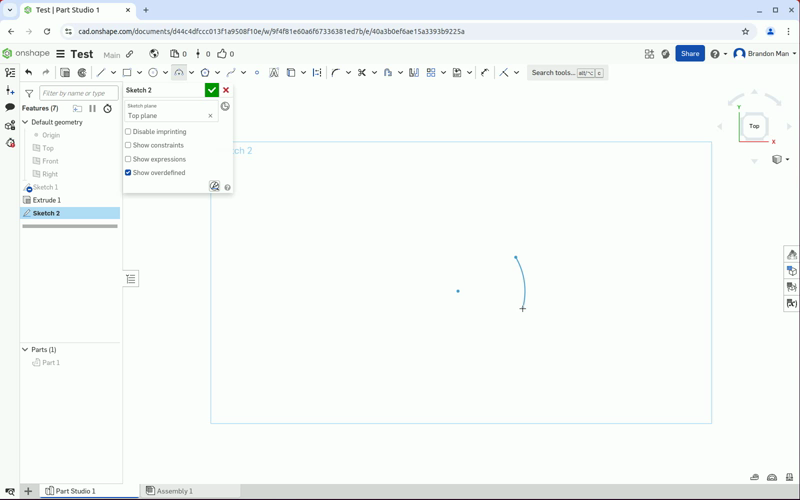
mouse_move(490, 286)
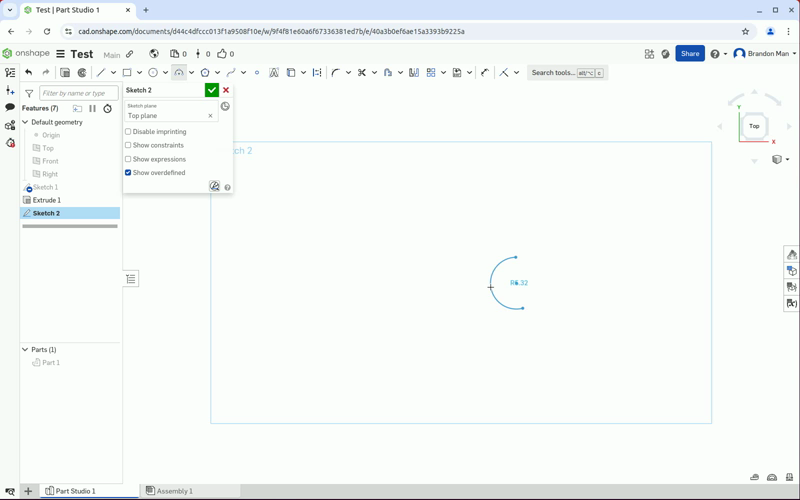
click(490, 286)
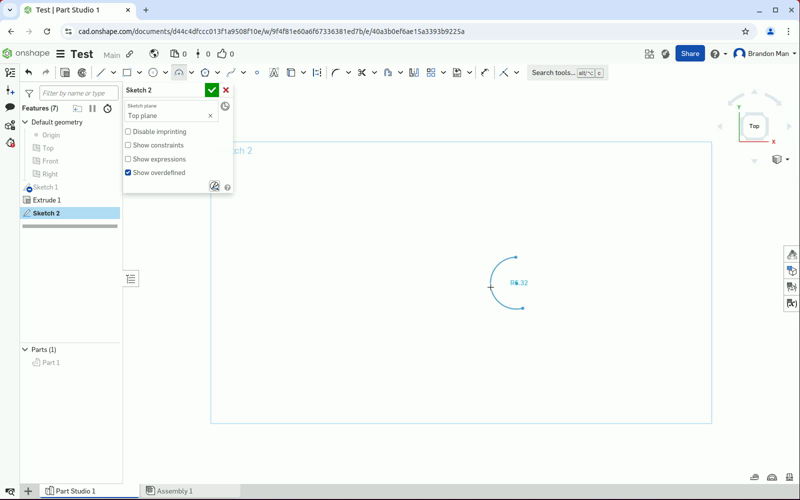
key_up(shift)
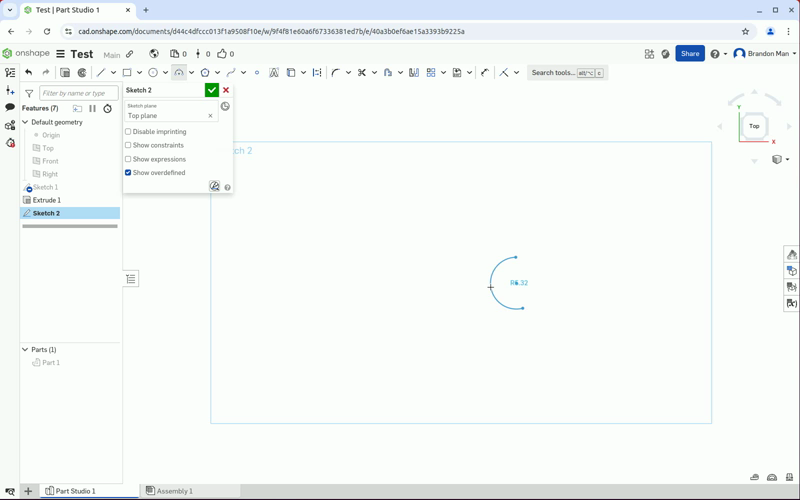
key(esc)
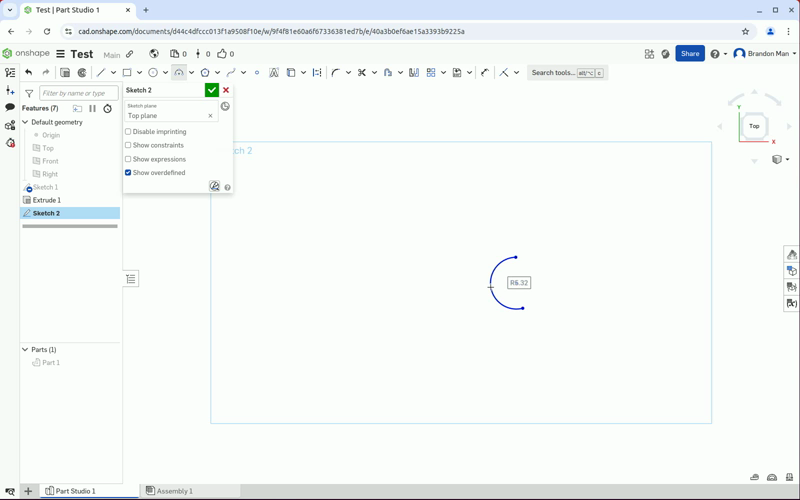
key(l)
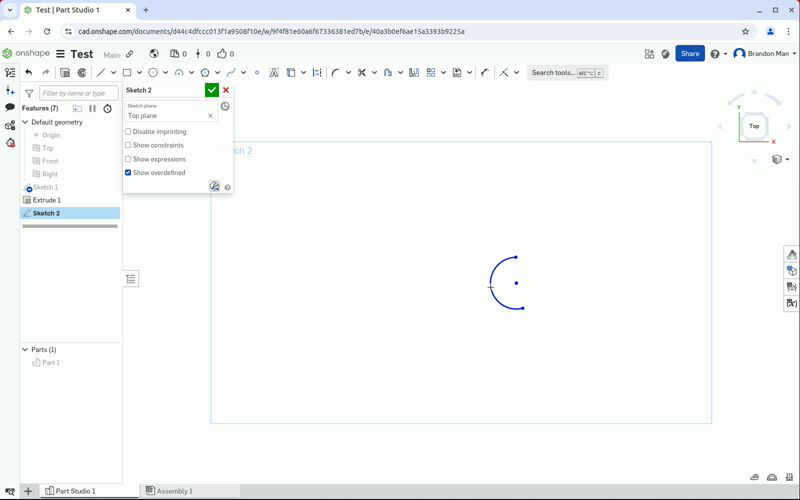
mouse_move(522, 308)
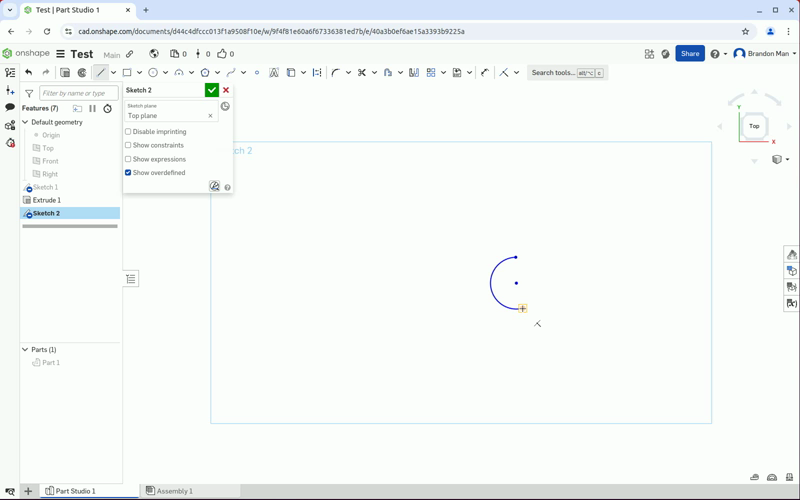
click(522, 308)
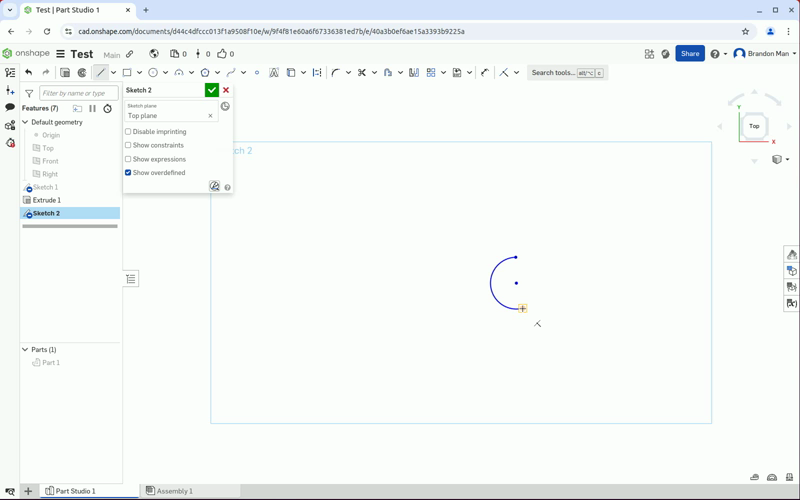
key_down(shift)
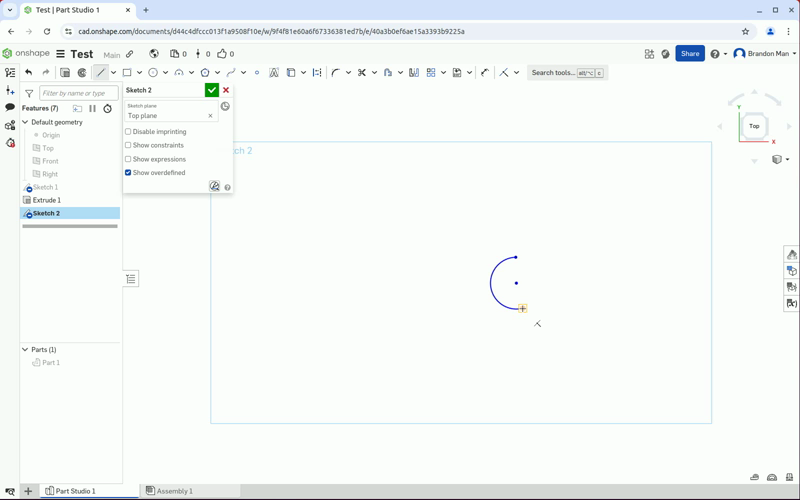
mouse_move(552, 308)
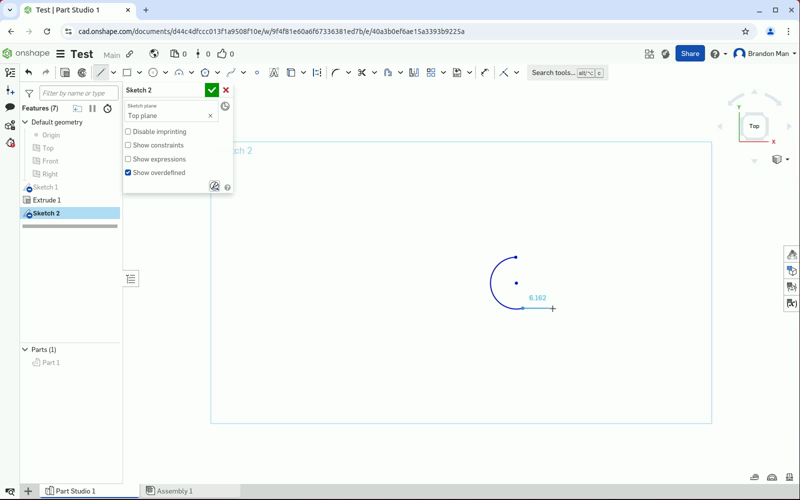
mouse_move(570, 308)
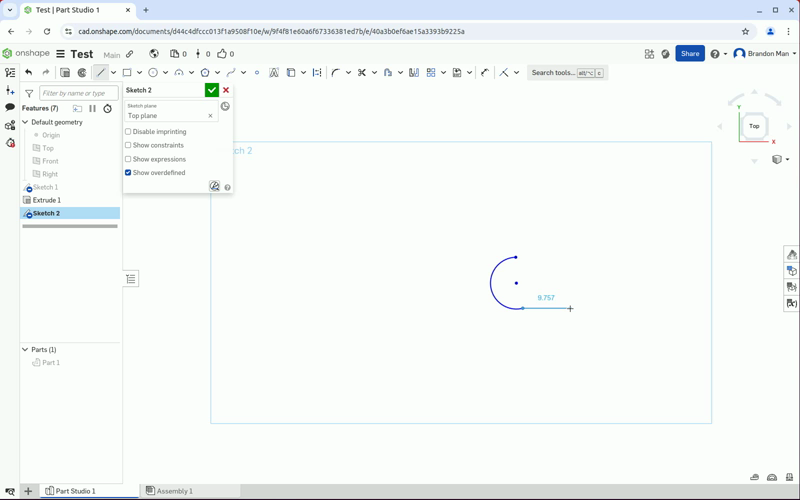
click(570, 308)
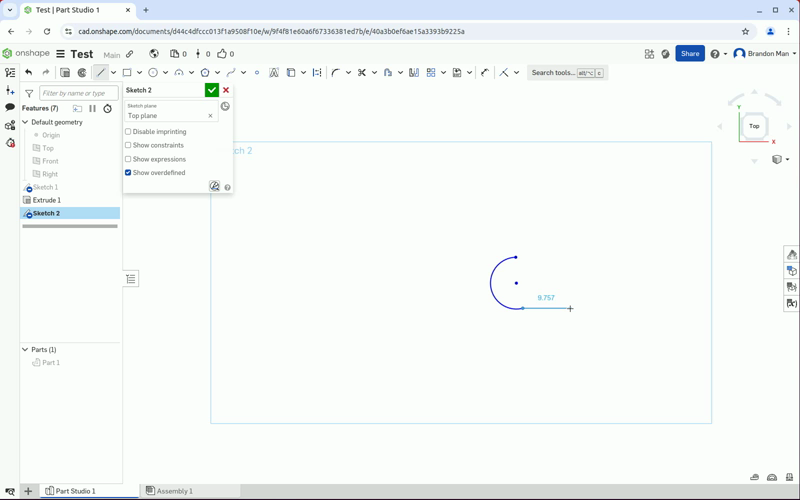
key_up(shift)
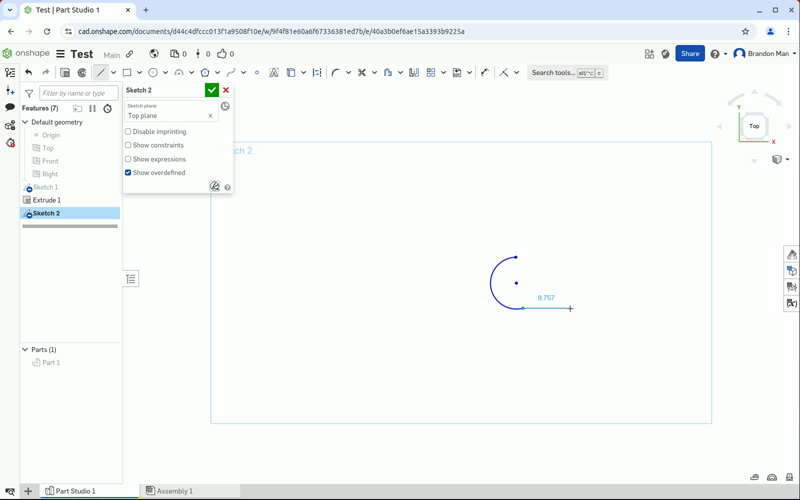
key(esc)
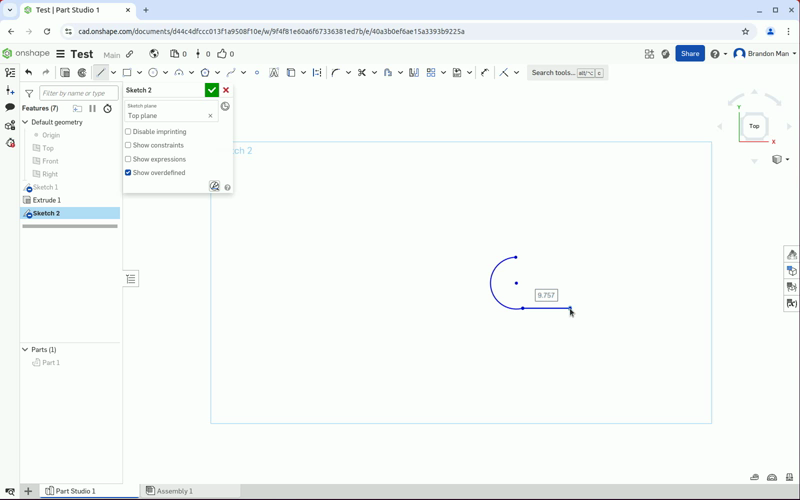
key(a)
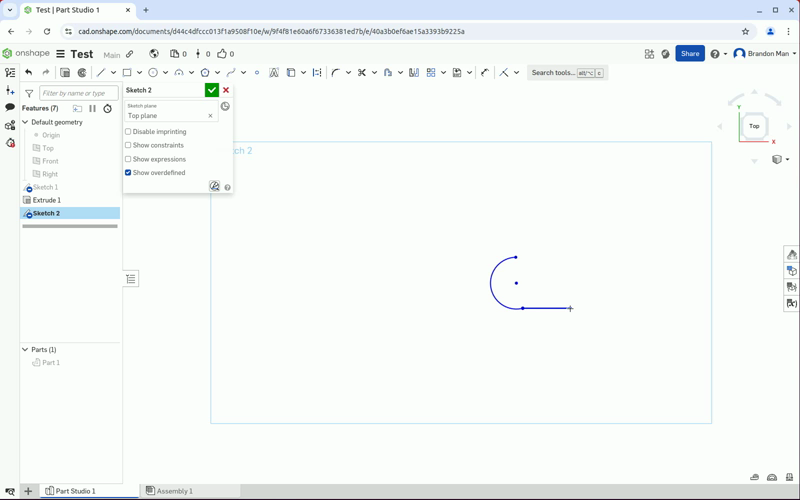
mouse_move(570, 308)
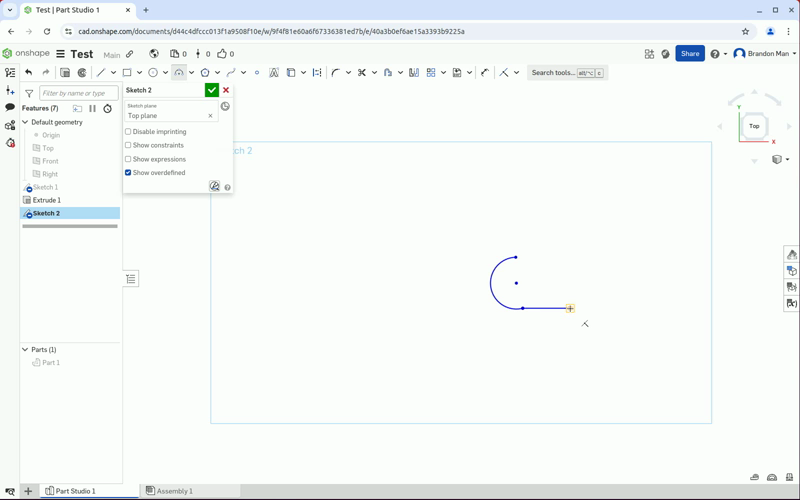
click(570, 308)
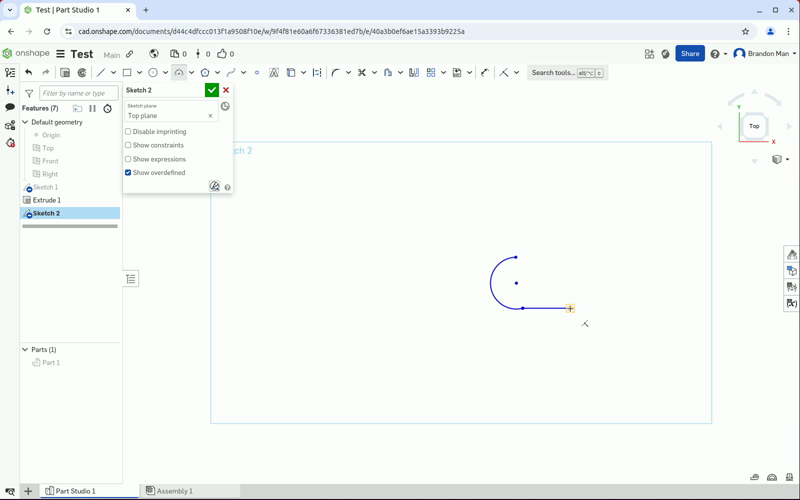
key_down(shift)
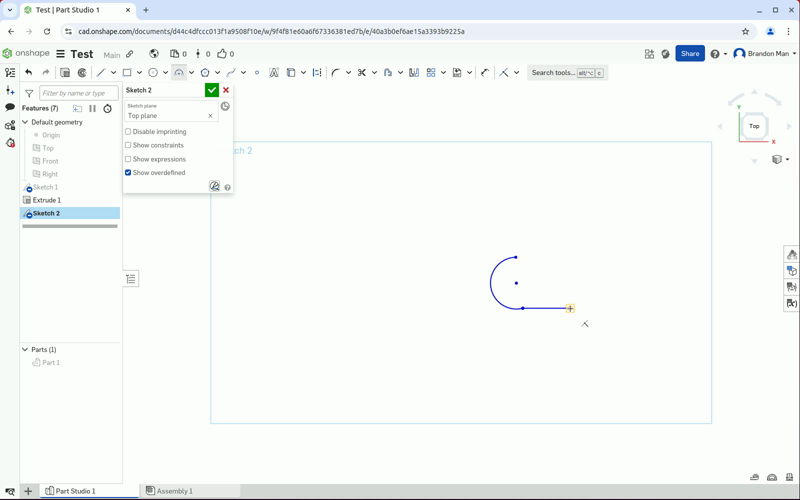
mouse_move(570, 257)
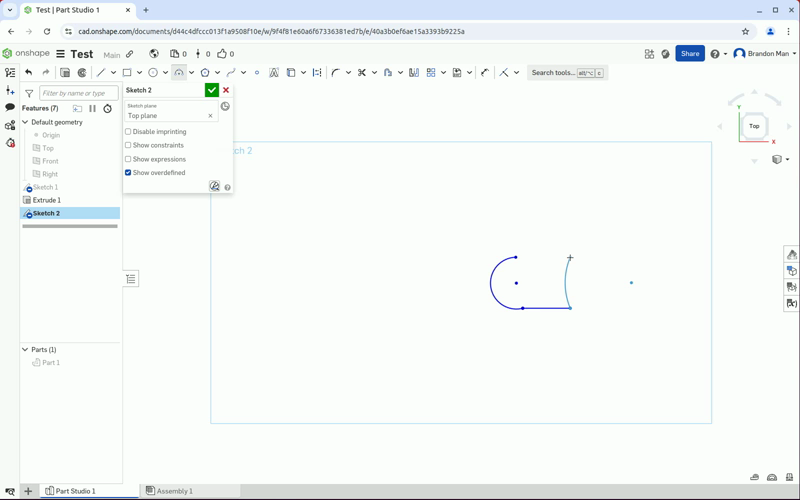
click(570, 257)
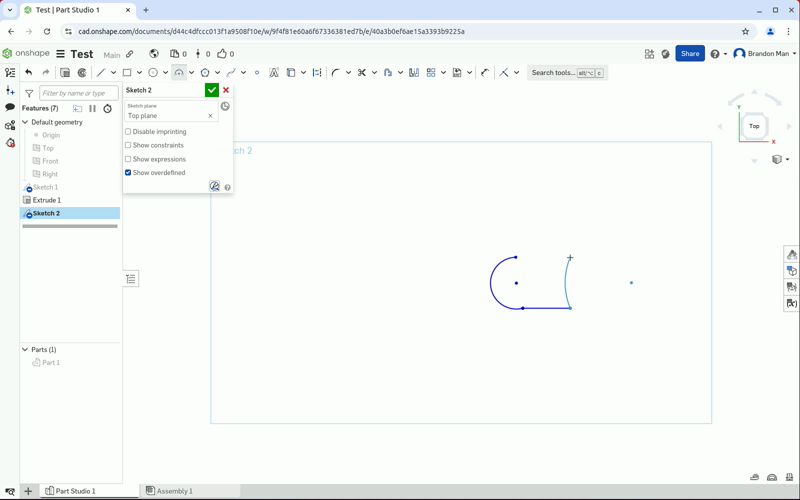
mouse_move(340, 282)
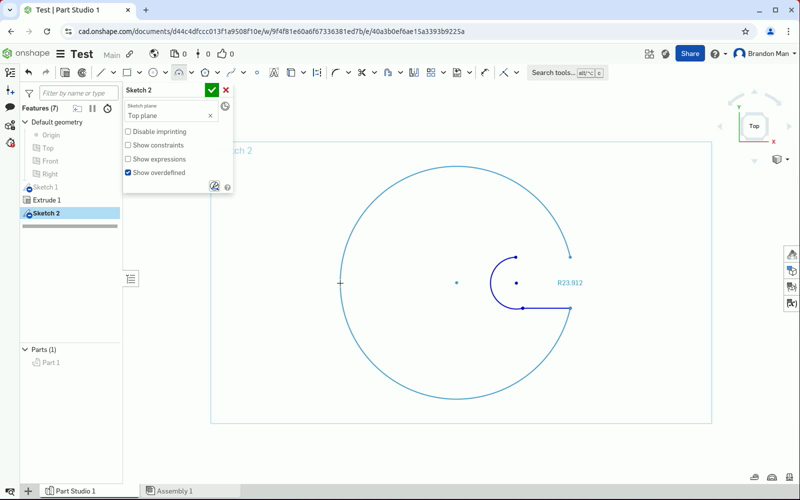
click(340, 282)
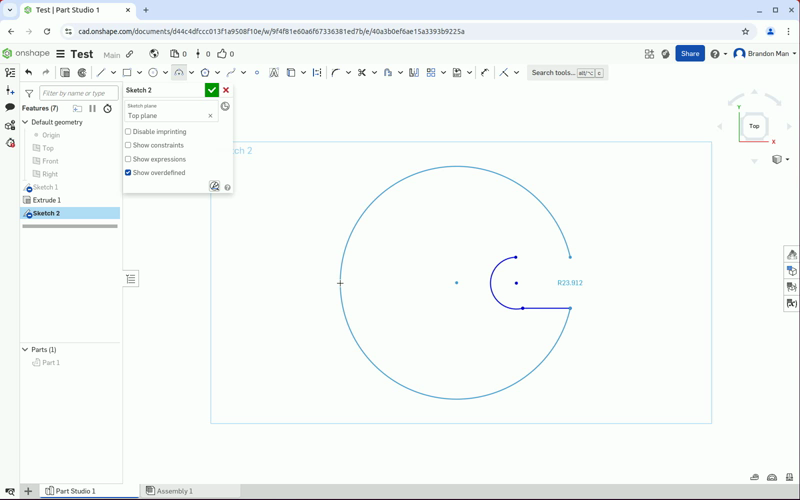
key_up(shift)
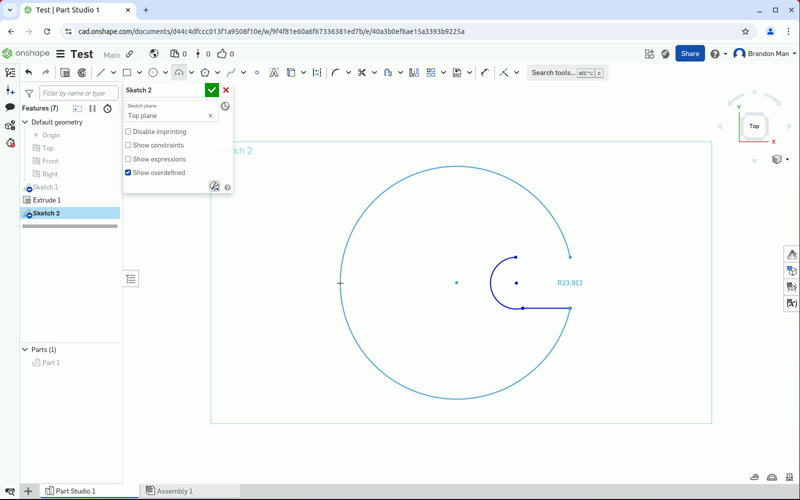
key(esc)
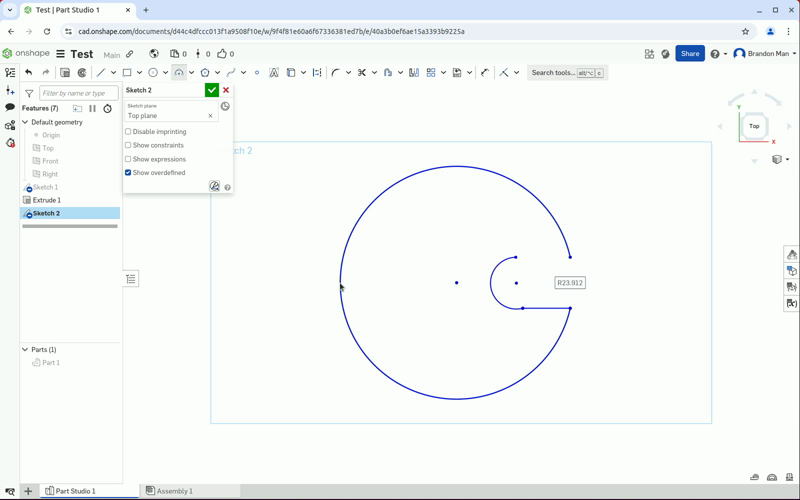
key(l)
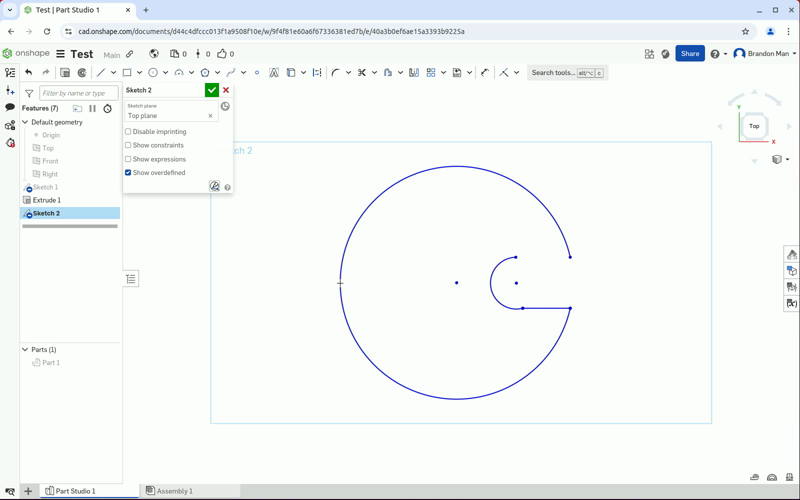
mouse_move(570, 257)
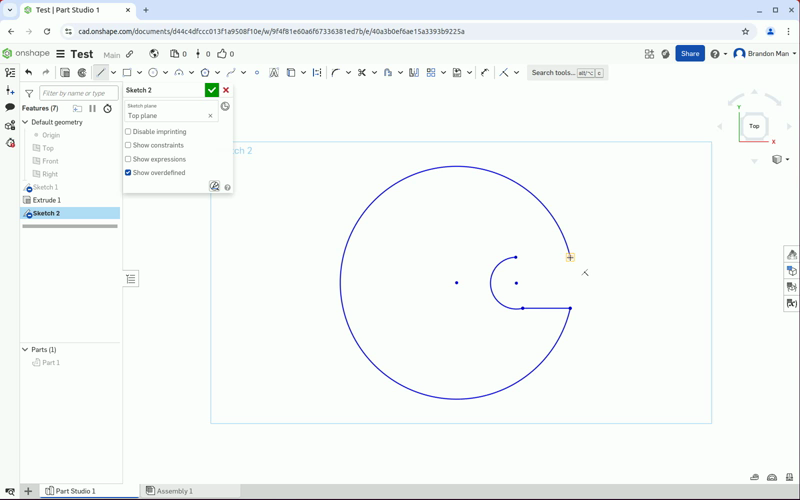
click(570, 257)
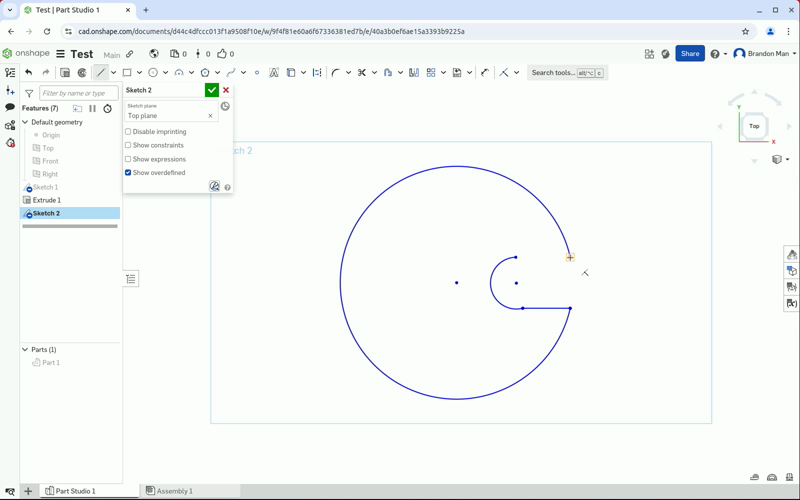
mouse_move(589, 257)
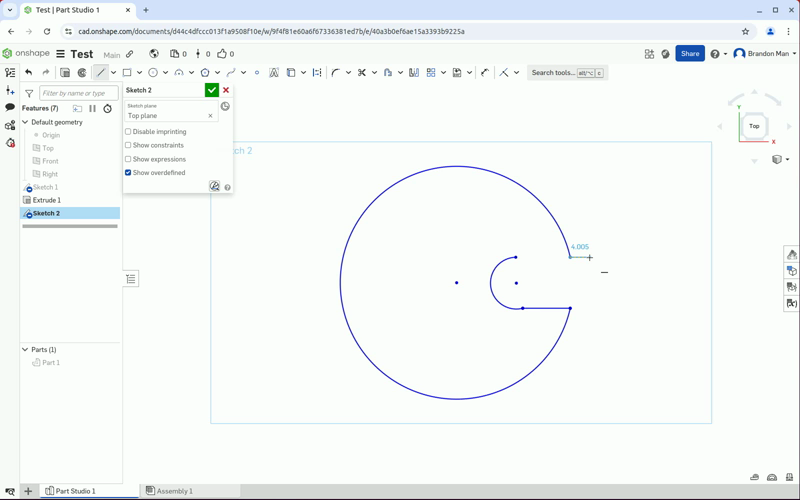
key_down(shift)
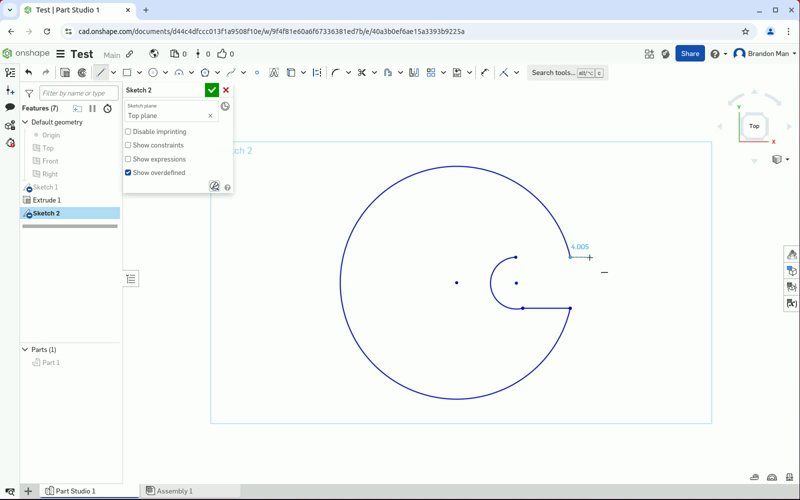
mouse_move(515, 257)
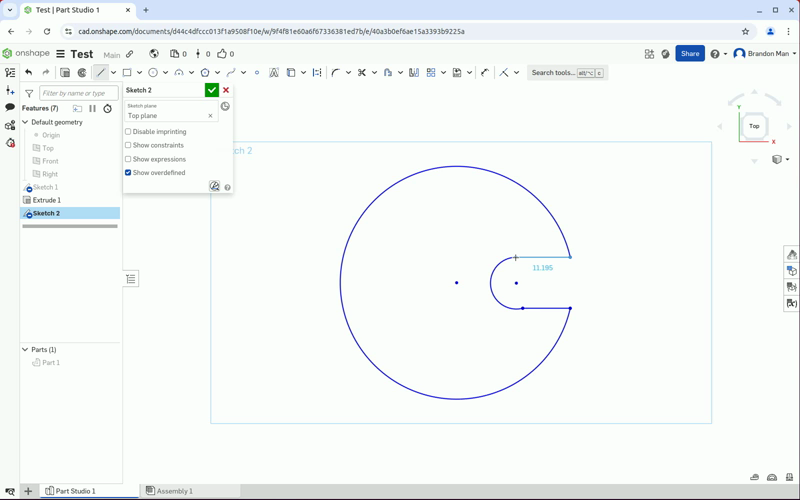
key_up(shift)
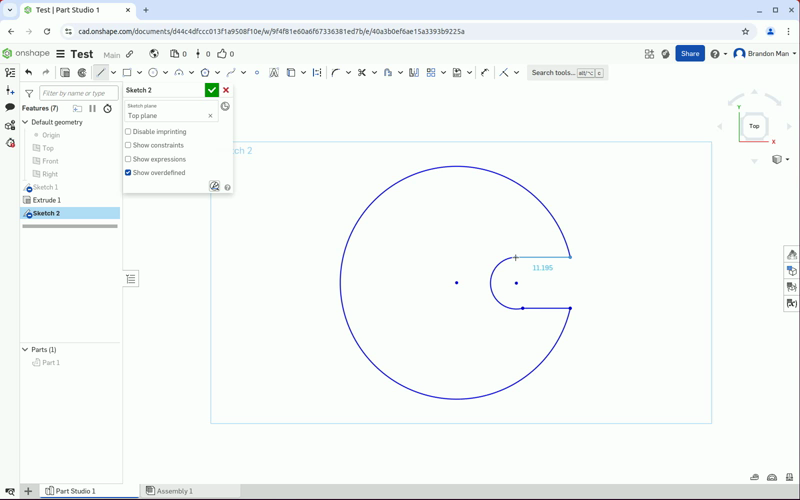
click(515, 257)
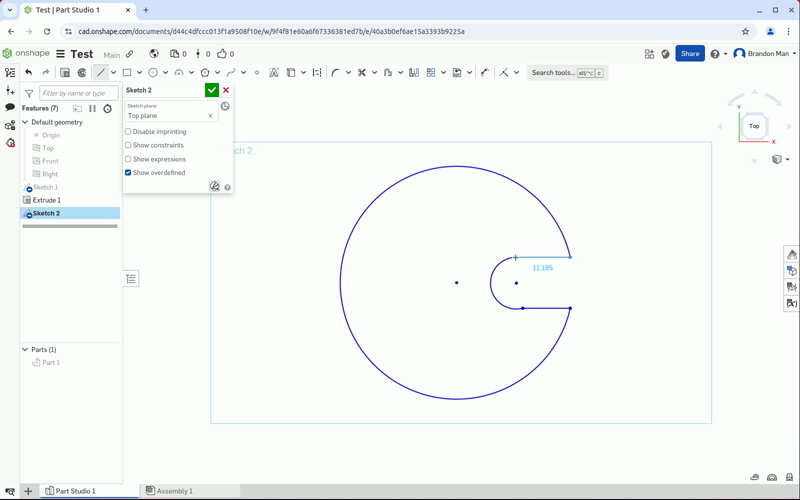
key(esc)
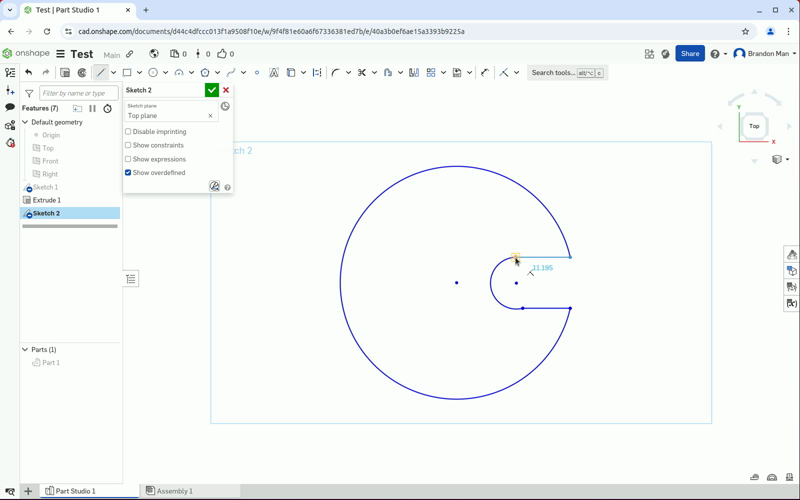
mouse_move(441, 288)
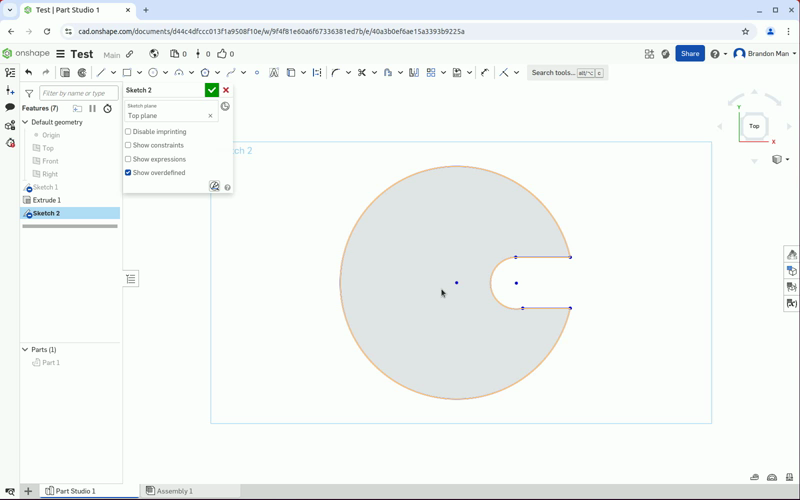
click(441, 288)
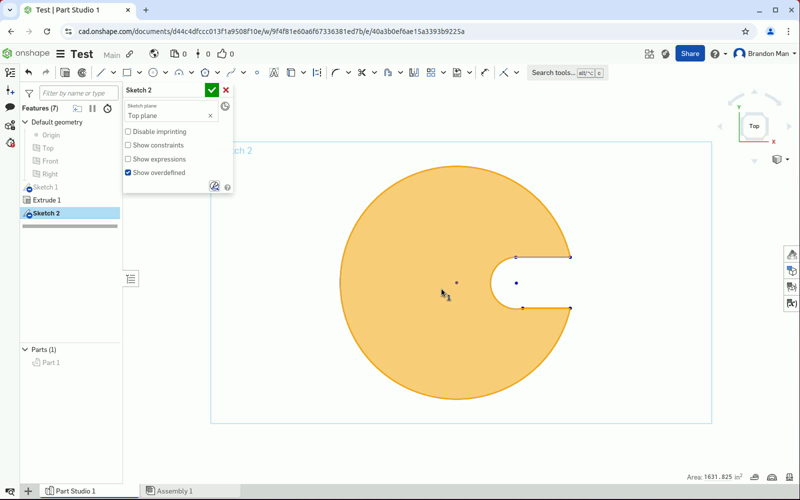
mouse_move(73, 352)
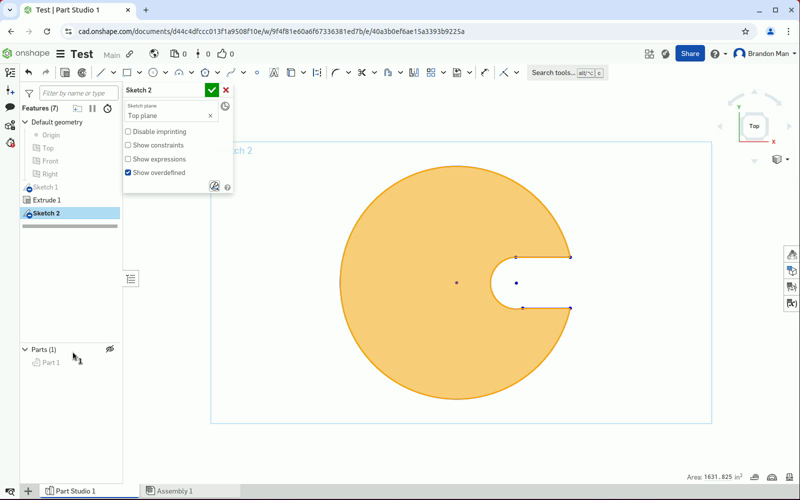
key(shift+y)
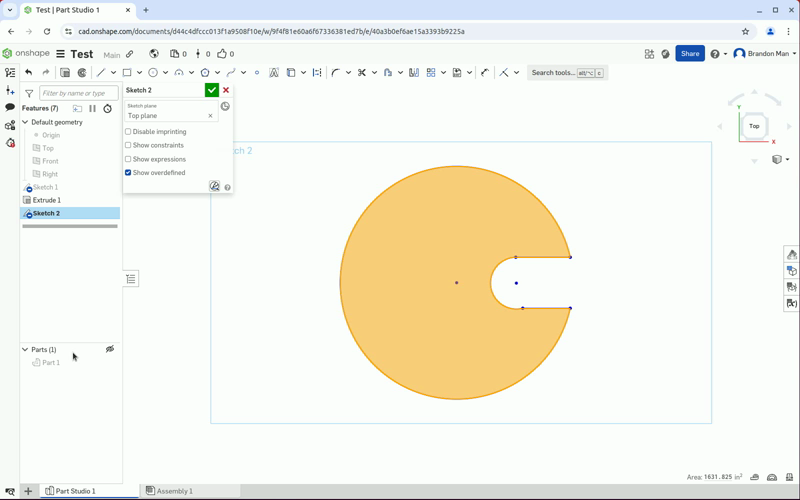
key(shift+e)
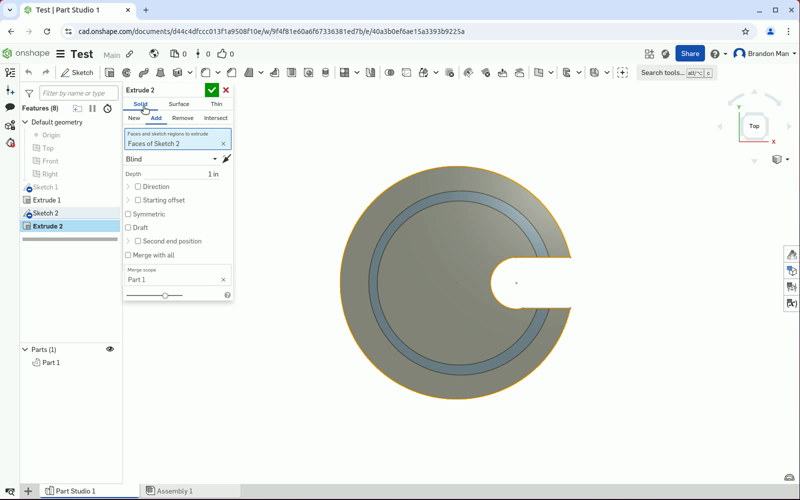
mouse_move(143, 106)
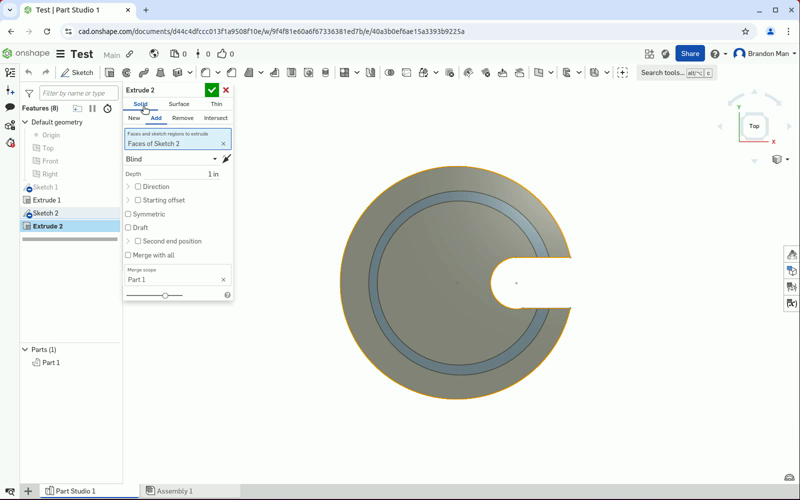
click(143, 106)
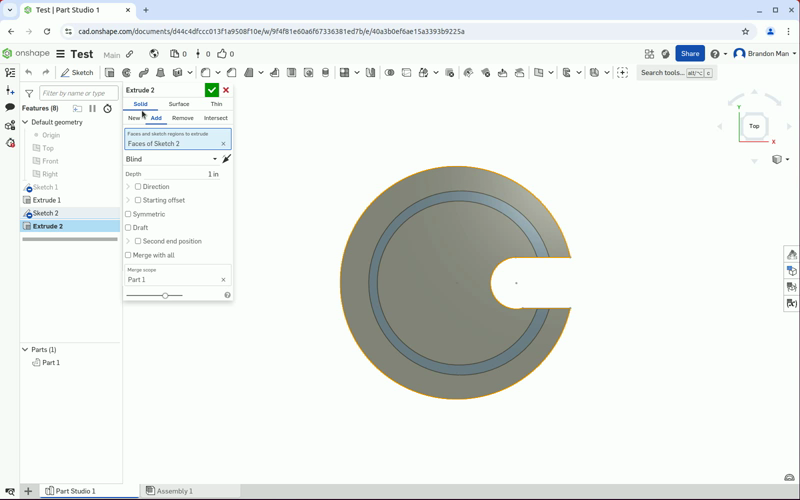
mouse_move(137, 120)
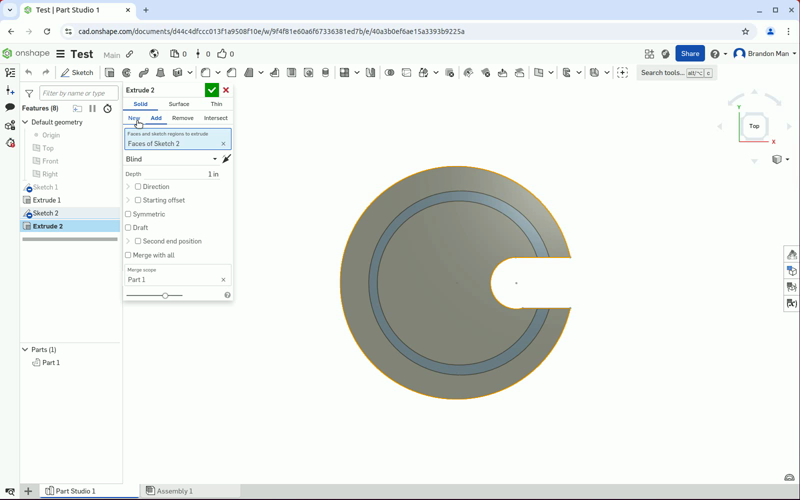
click(137, 120)
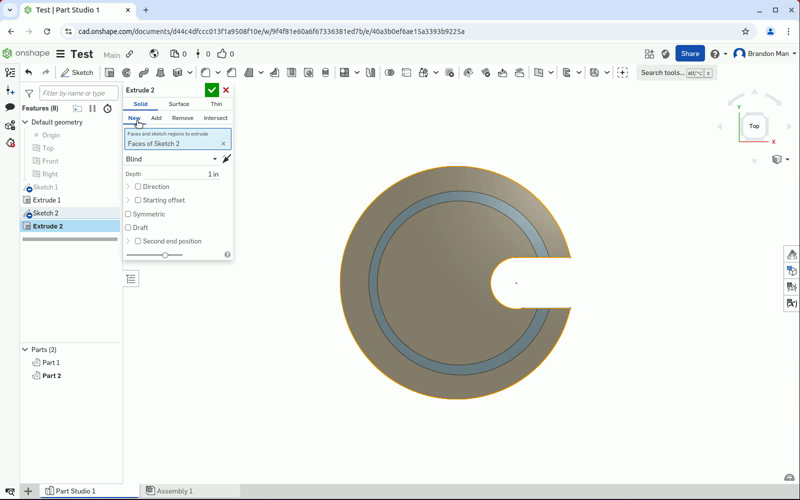
key(tab, 4)
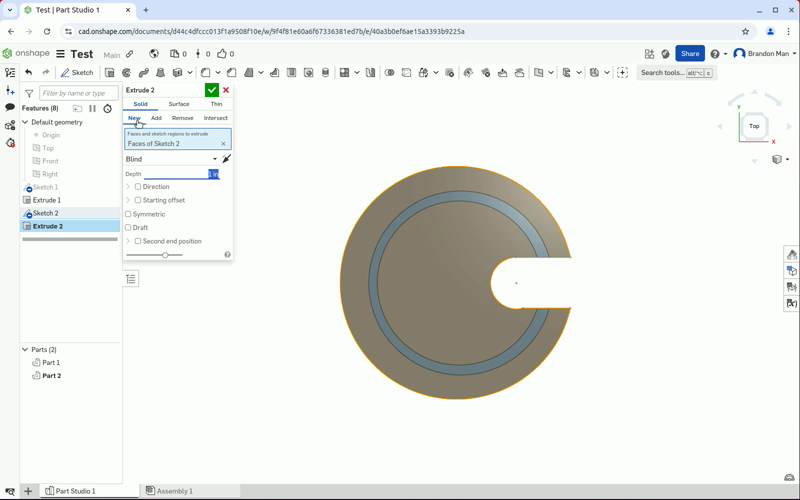
text(2.648)
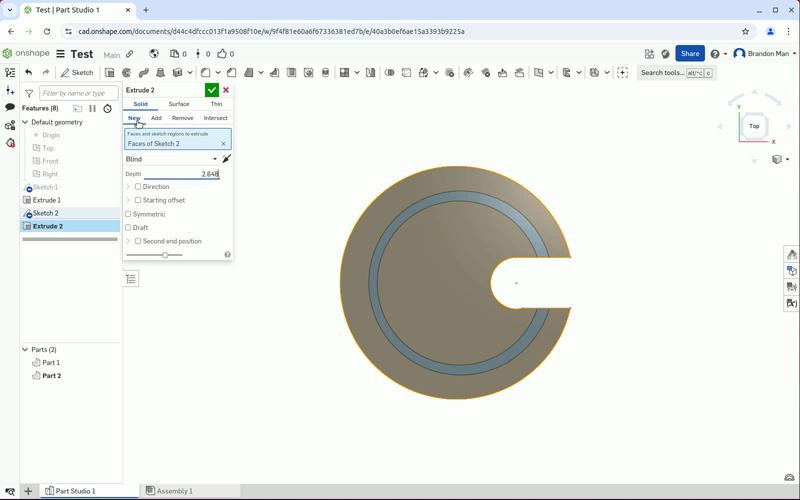
key(enter)
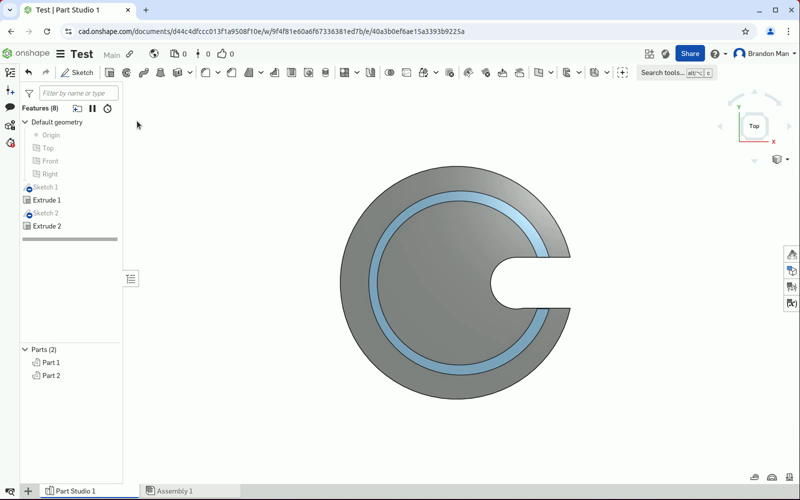
key(shift+h)
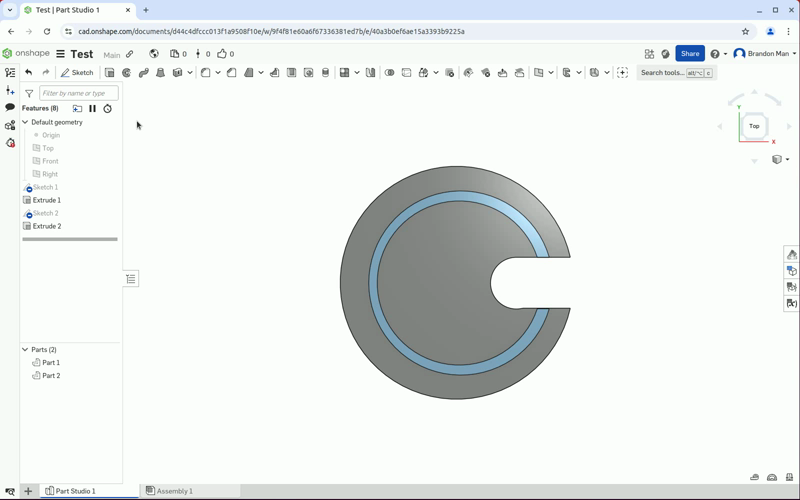
key(shift+h)
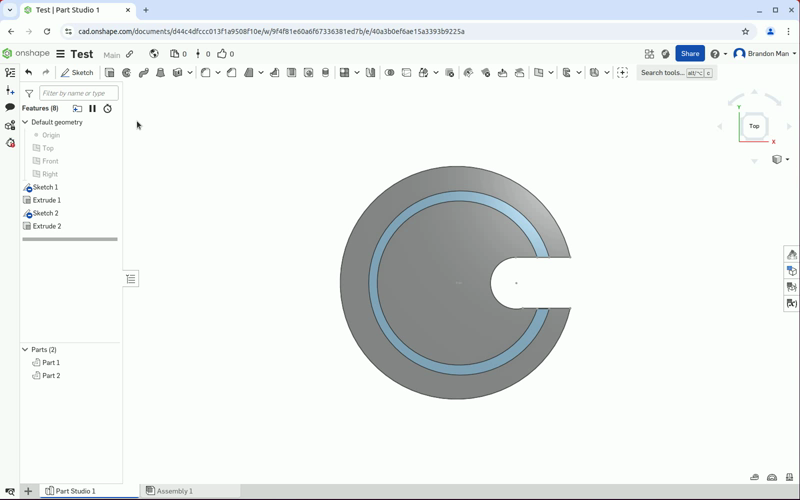
key(shift+7)
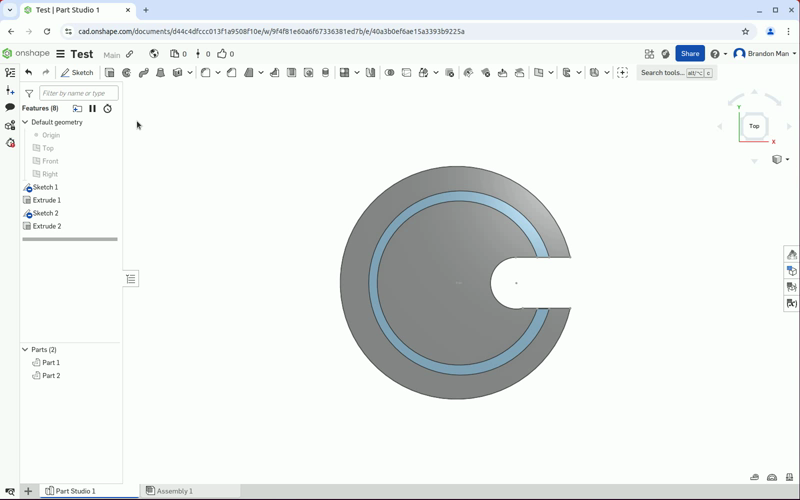
key(up, 3)
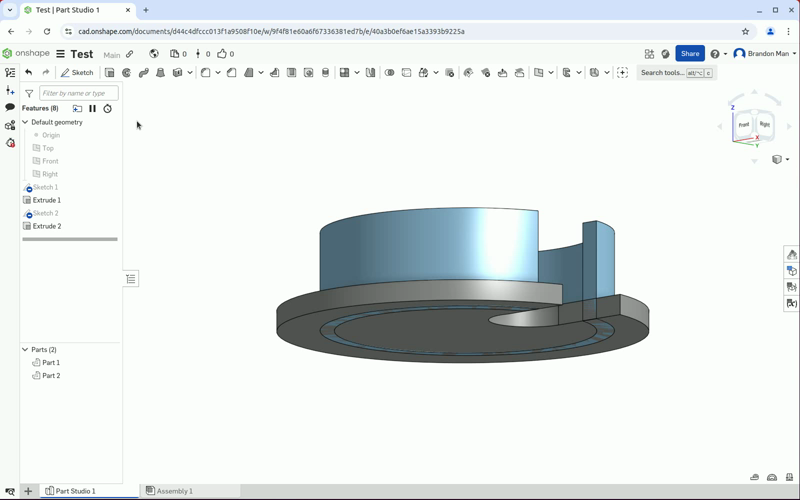
key(left, 3)
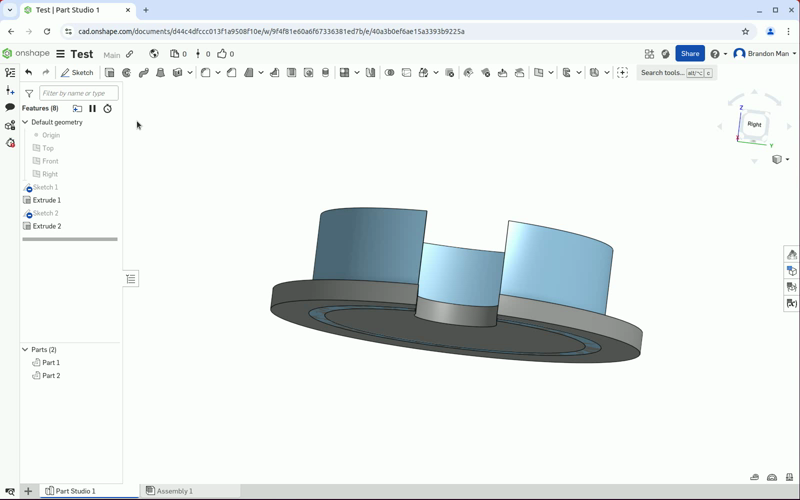
key(right, 3)
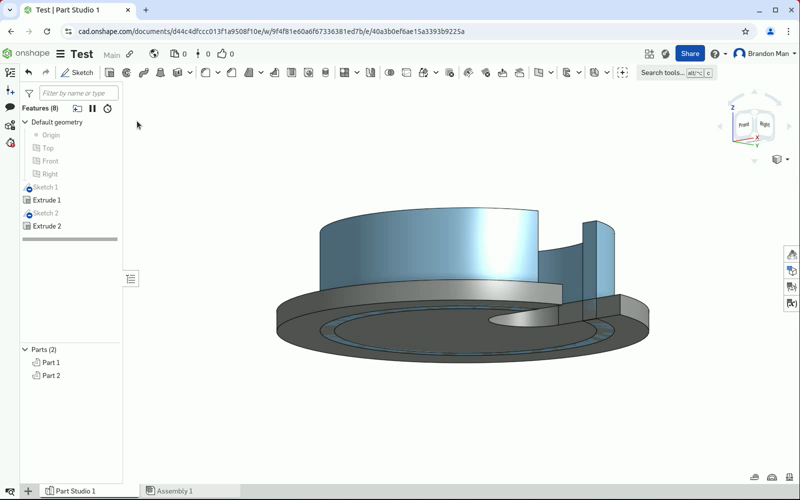
key(down, 3)
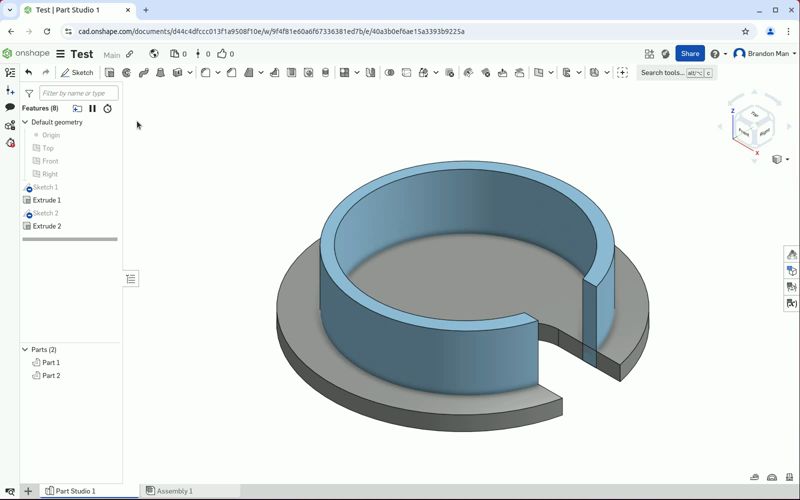
mouse_move(73, 189)
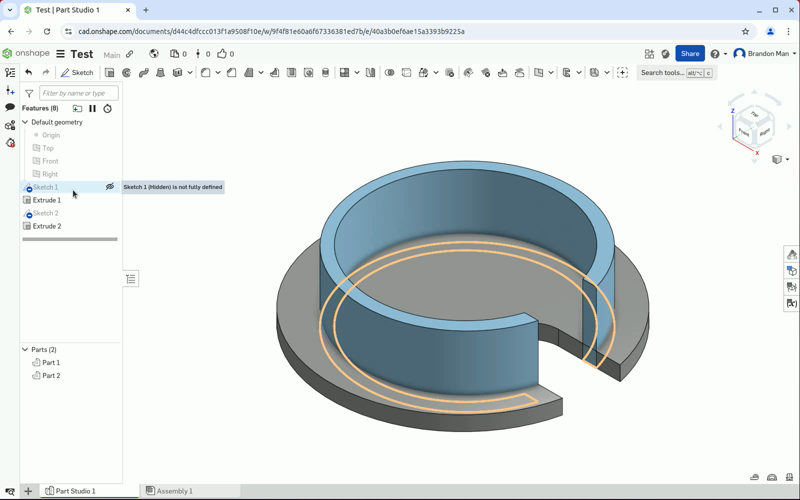
click(73, 189)